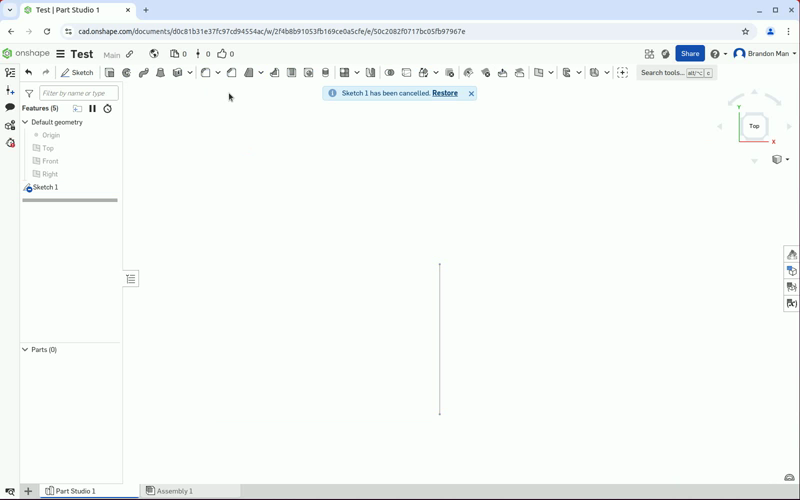
key(shift+h)
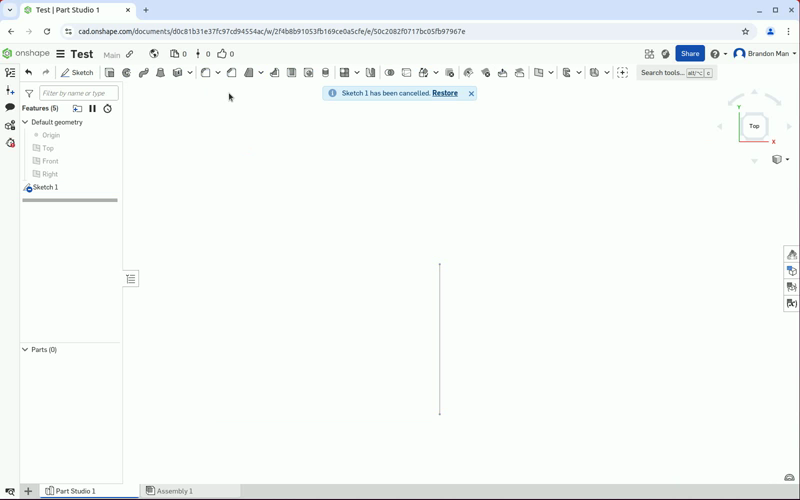
key(shift+s)
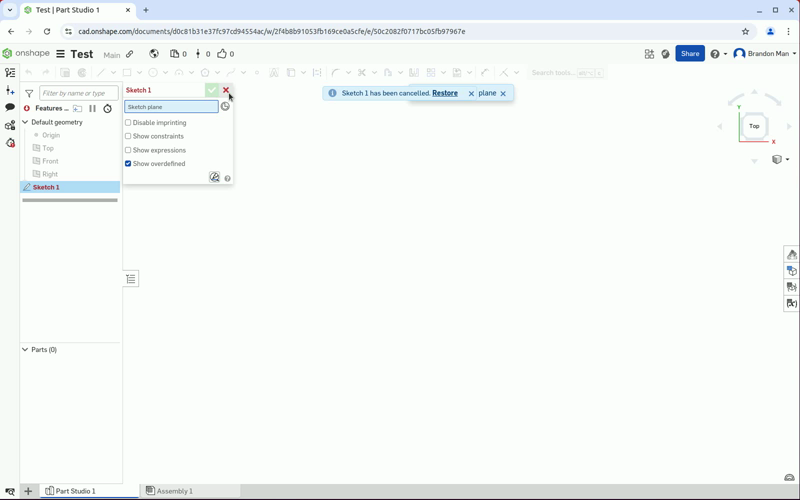
mouse_move(73, 150)
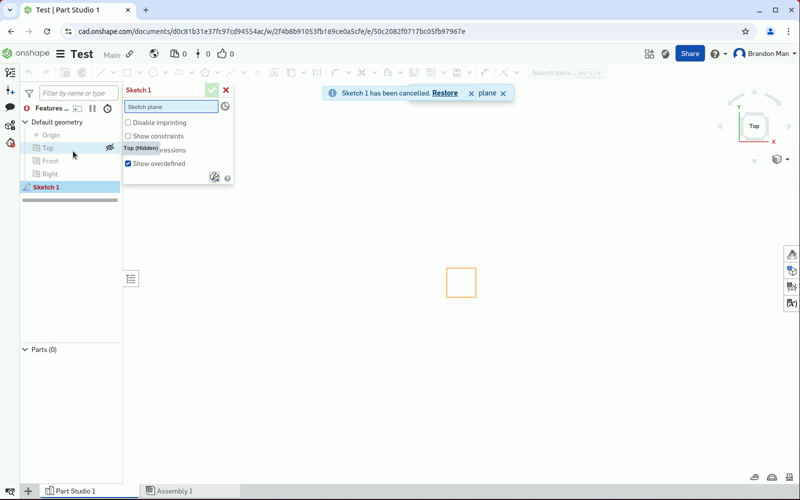
click(73, 150)
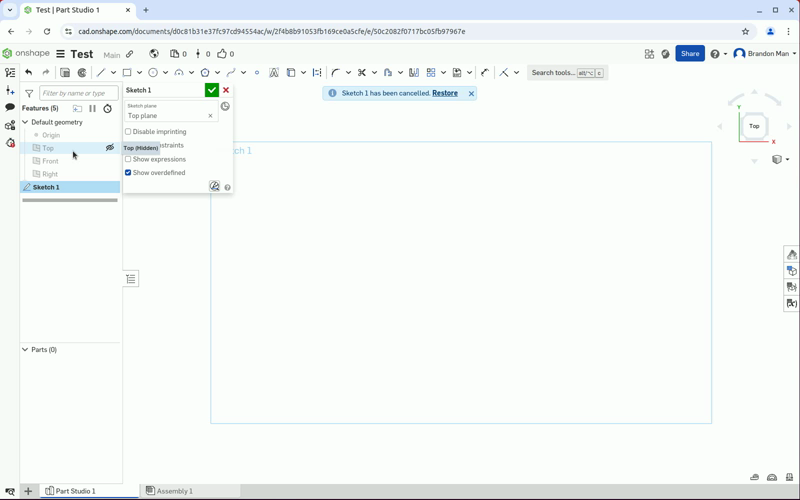
mouse_move(73, 352)
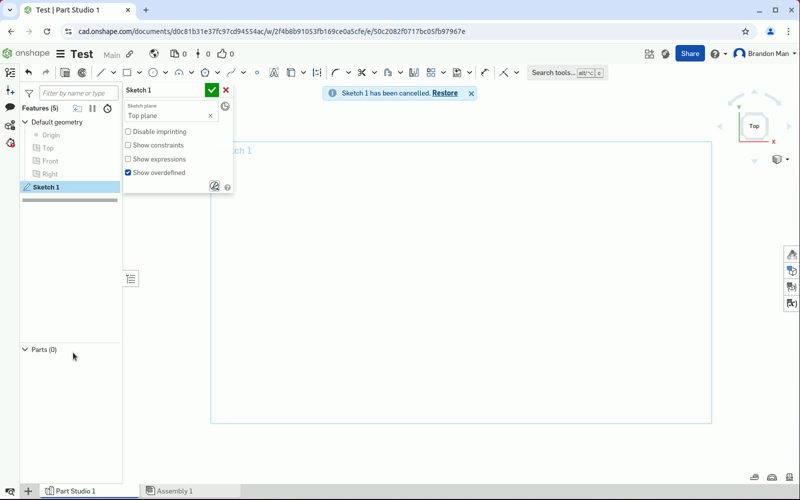
key(y)
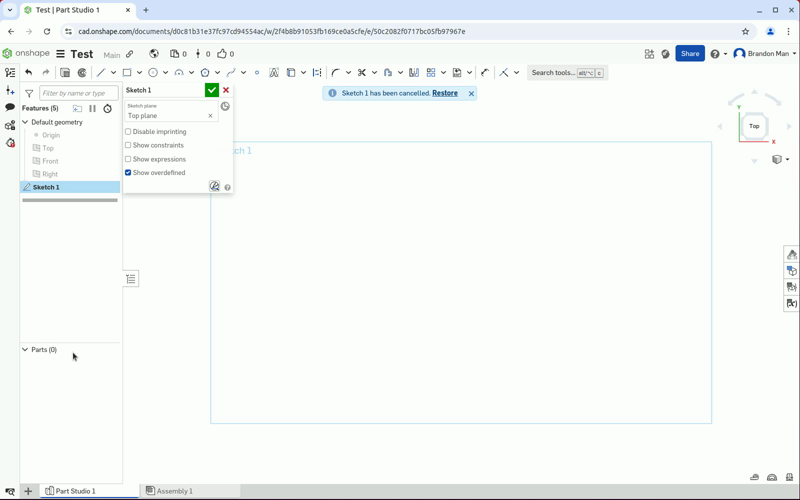
key(l)
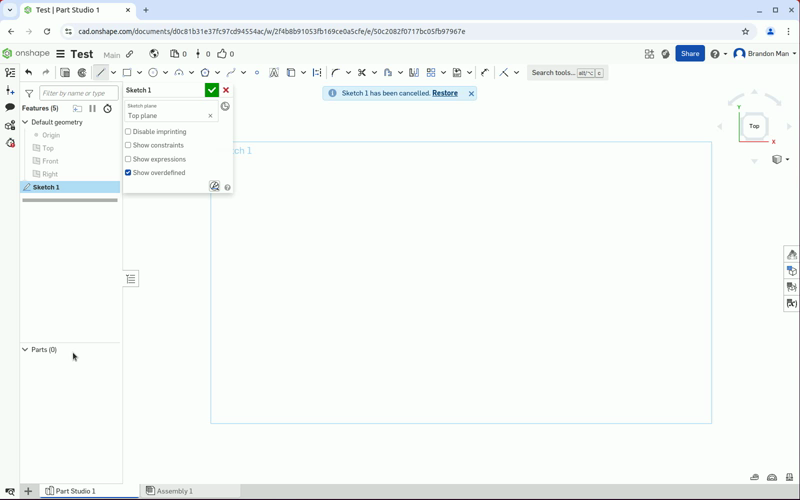
key_down(shift)
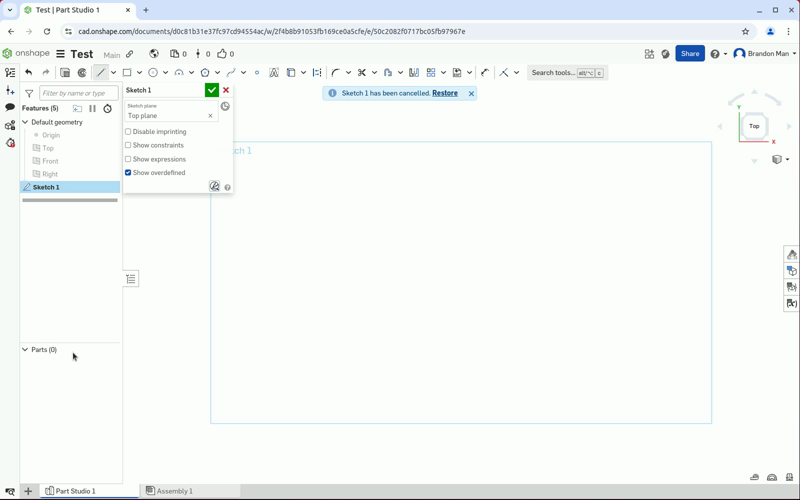
mouse_move(349, 282)
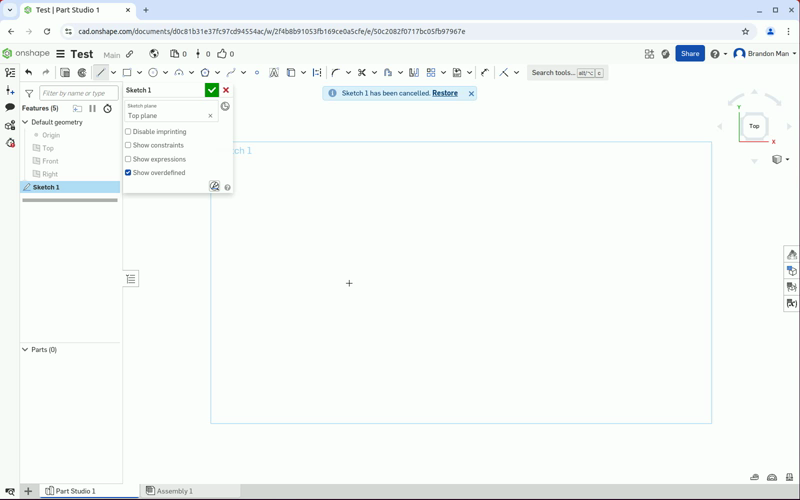
click(349, 282)
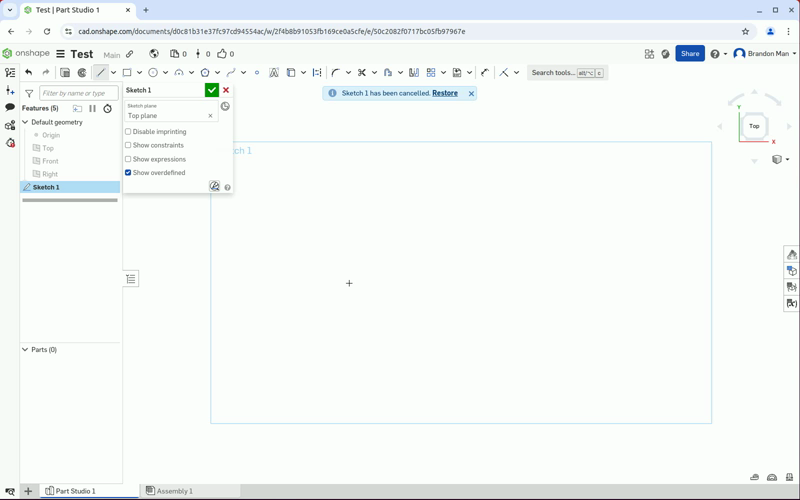
key_up(shift)
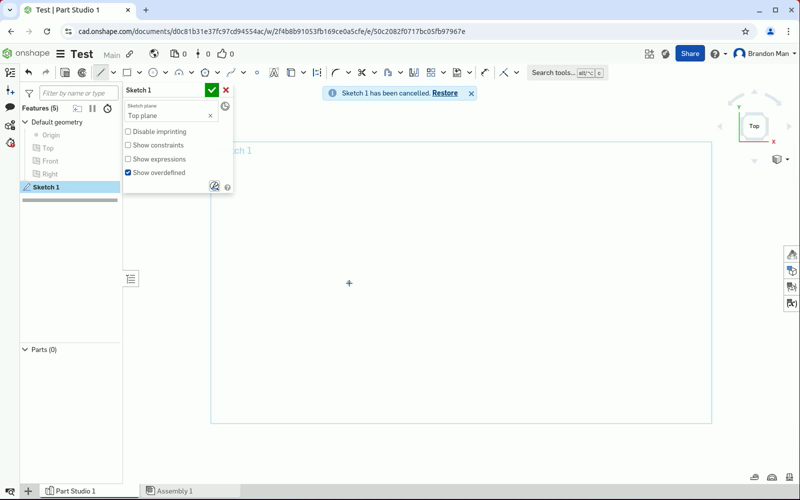
key_down(shift)
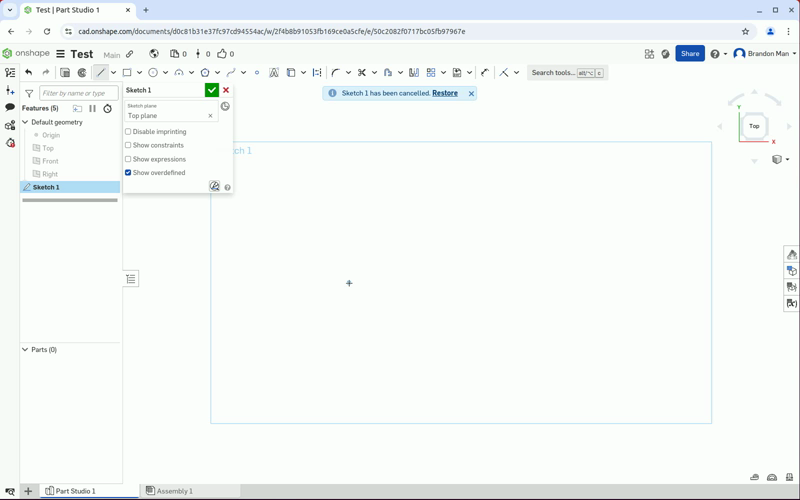
mouse_move(405, 378)
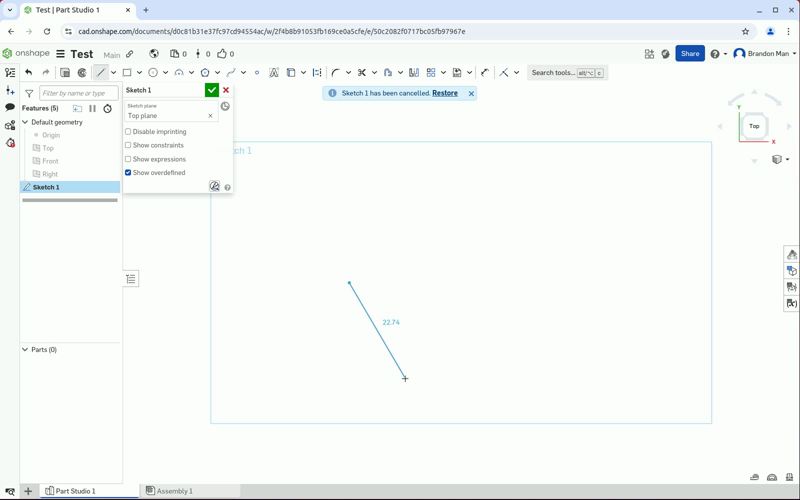
click(405, 378)
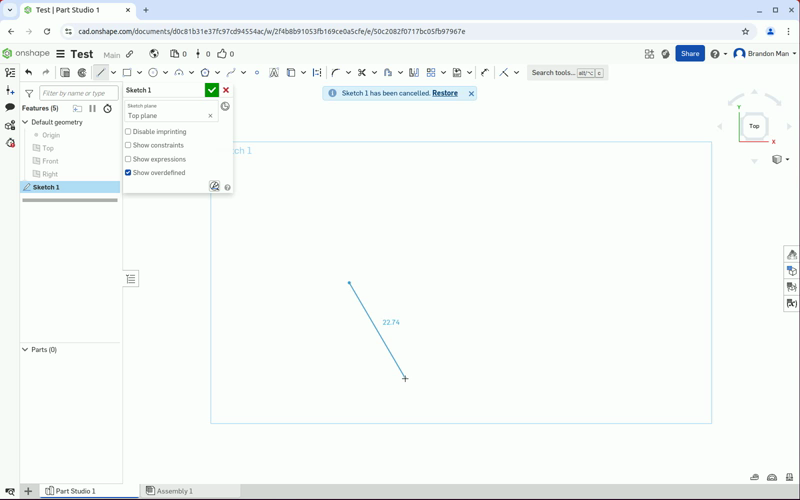
key_up(shift)
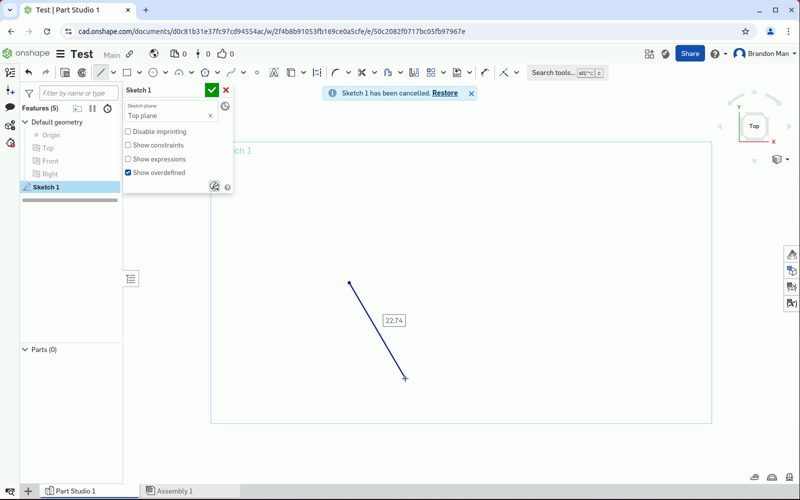
key_down(shift)
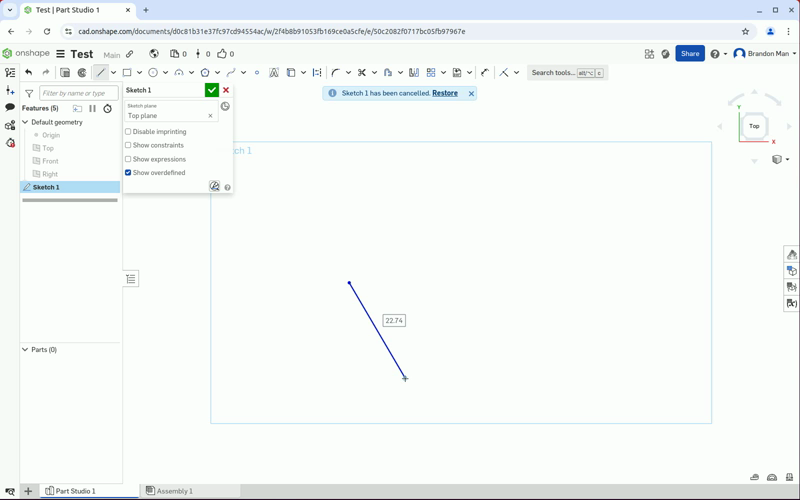
mouse_move(514, 378)
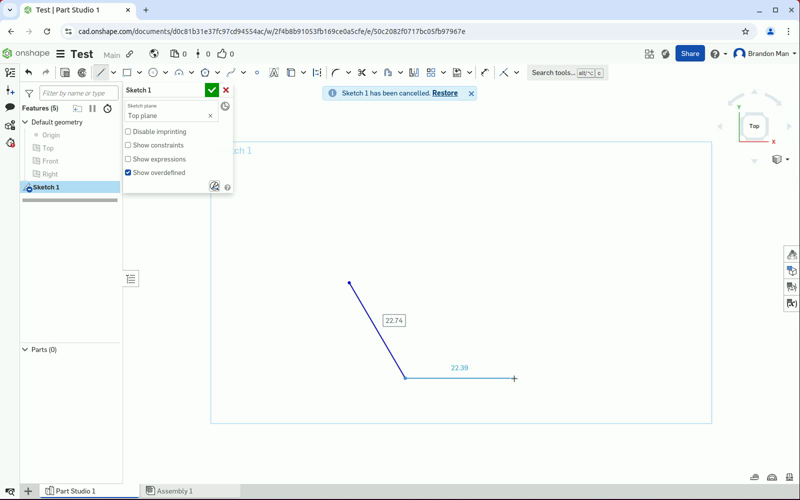
click(514, 378)
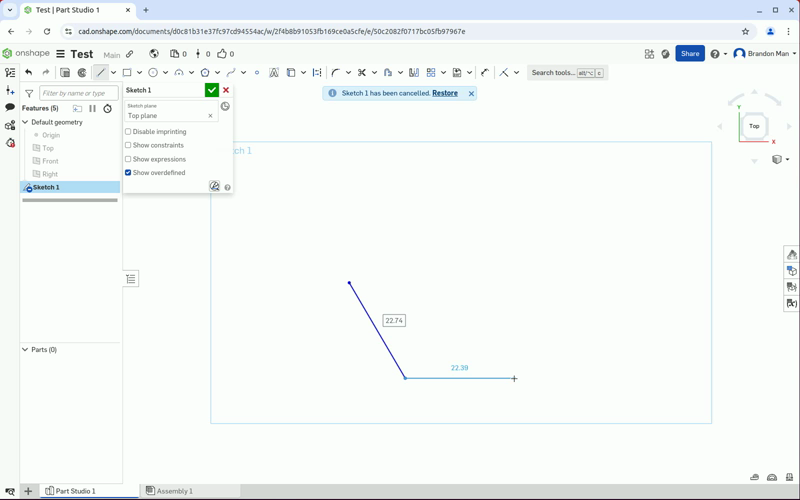
key_up(shift)
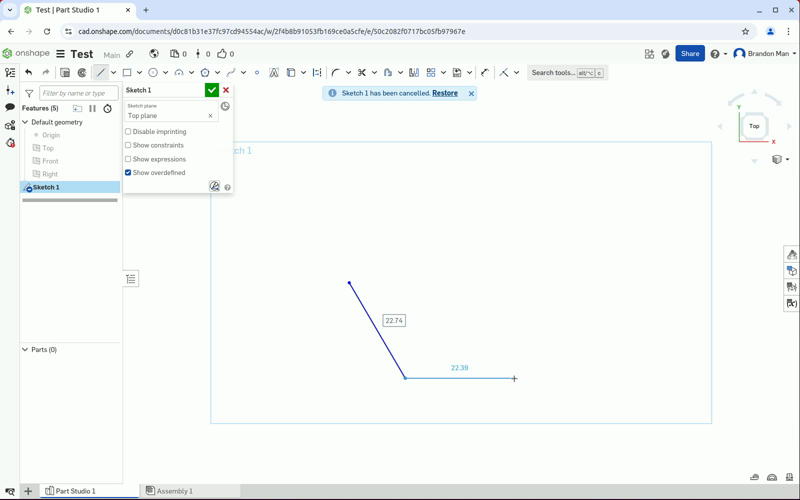
key_down(shift)
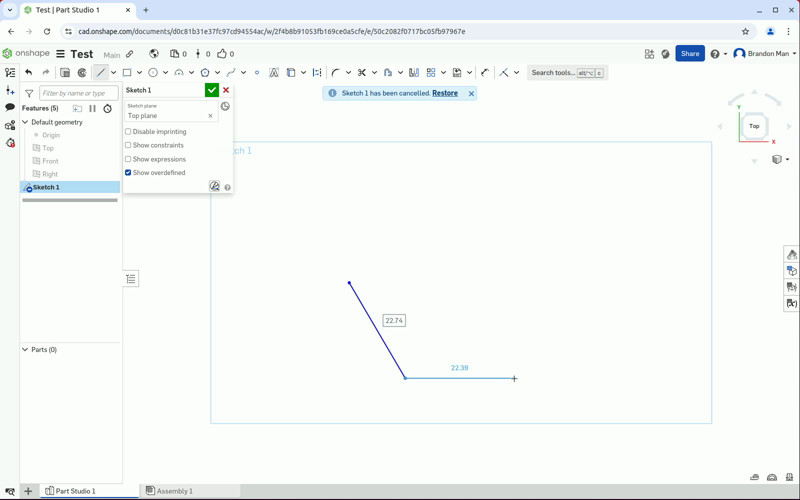
mouse_move(569, 282)
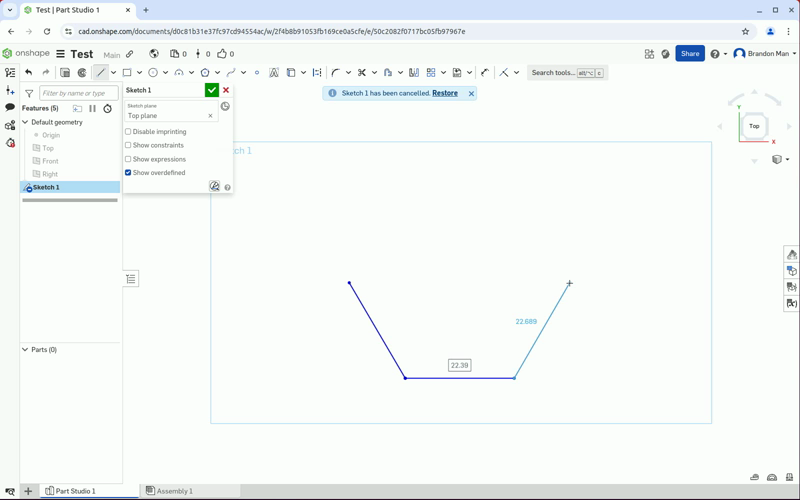
click(569, 282)
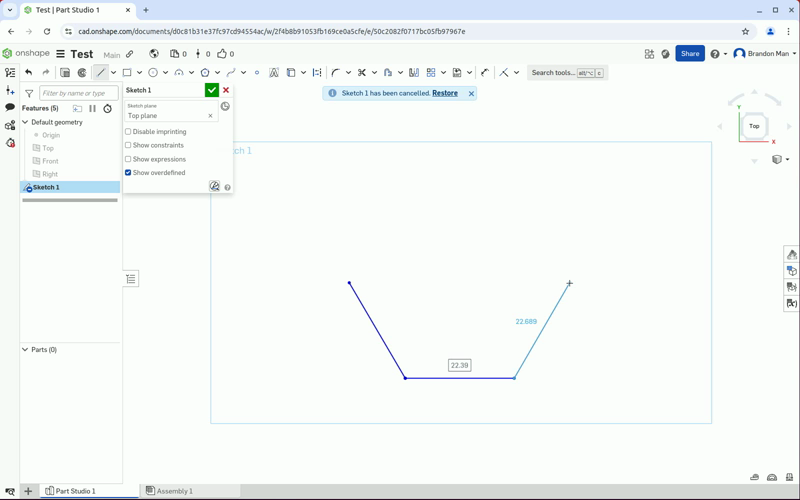
key_up(shift)
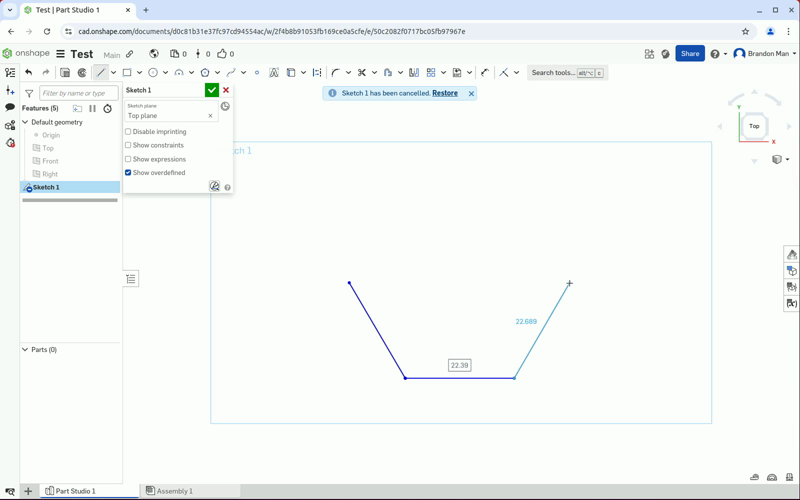
key_down(shift)
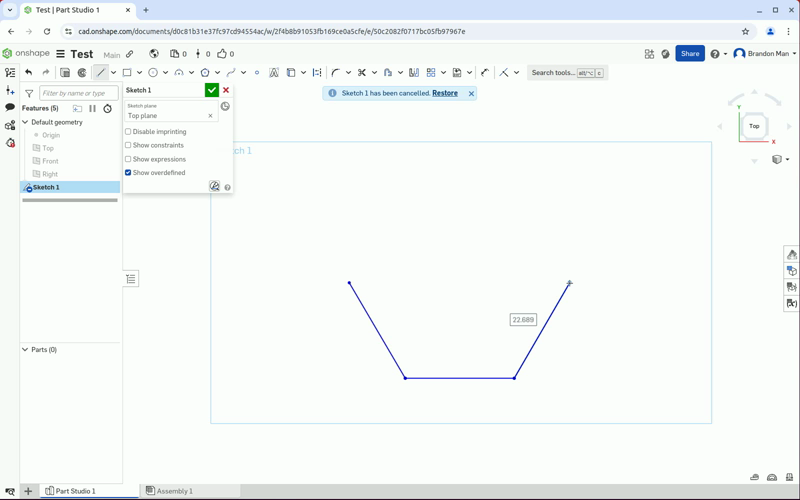
mouse_move(514, 187)
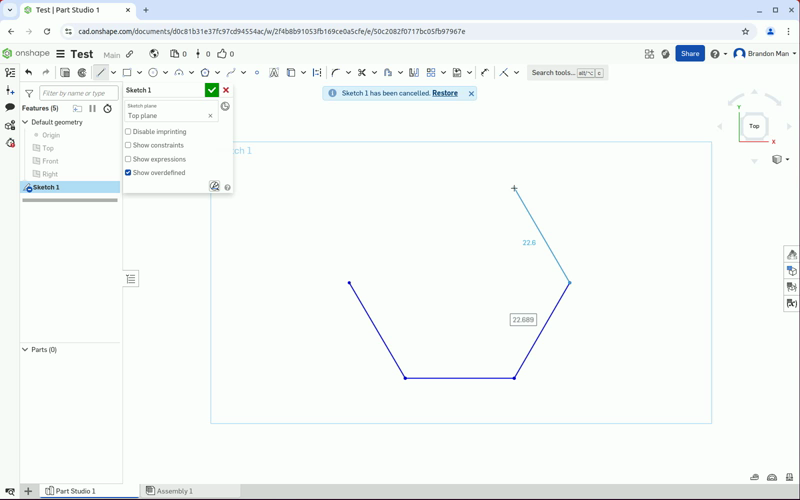
click(514, 187)
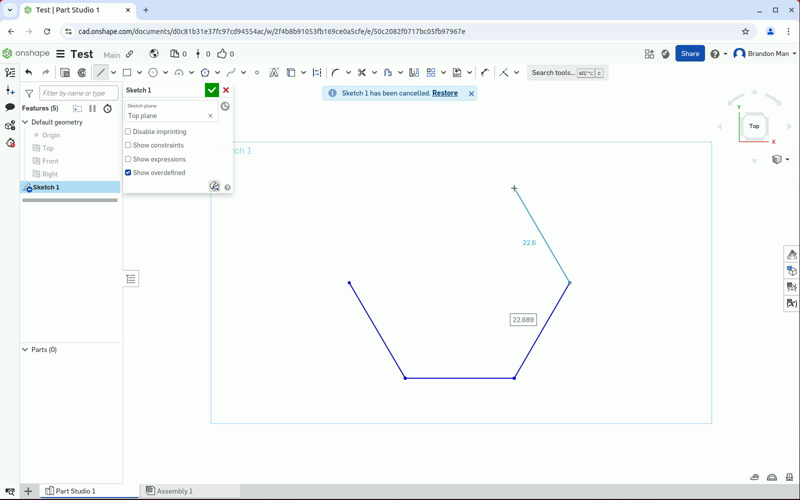
key_up(shift)
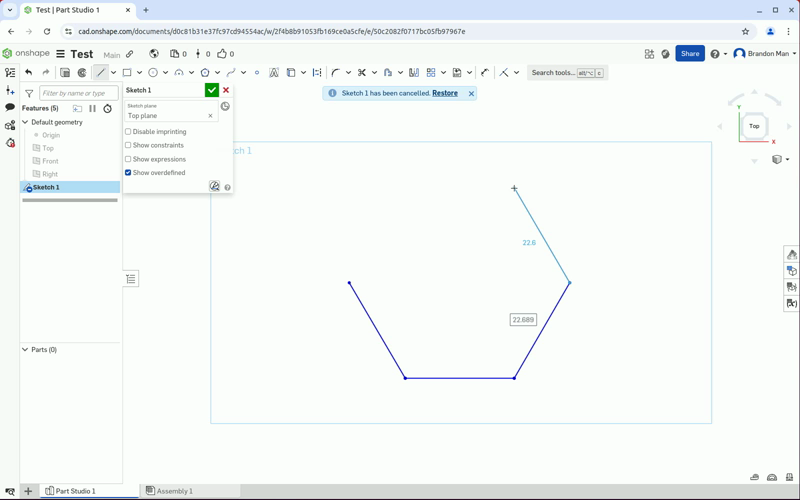
key_down(shift)
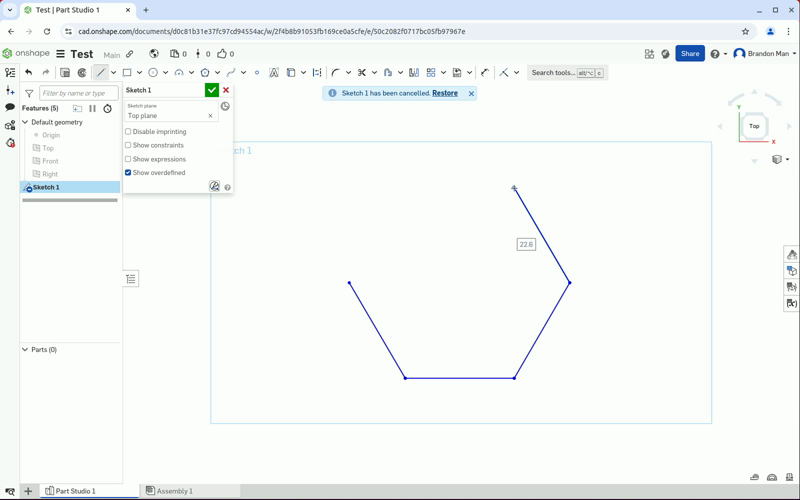
mouse_move(405, 187)
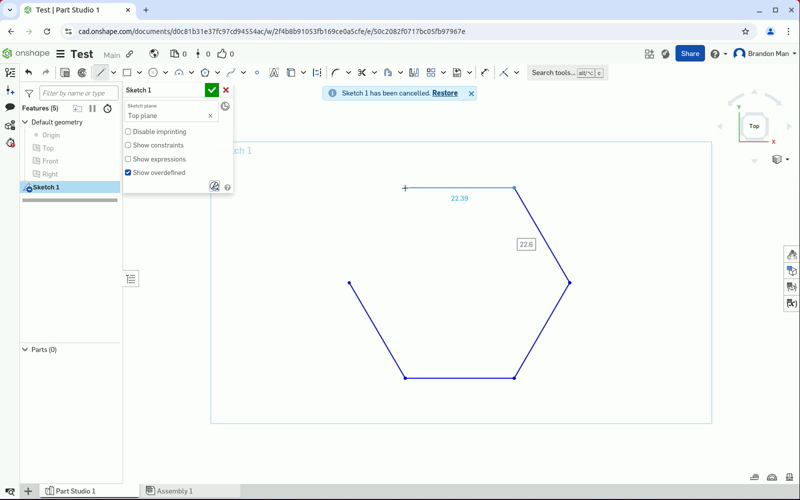
click(405, 187)
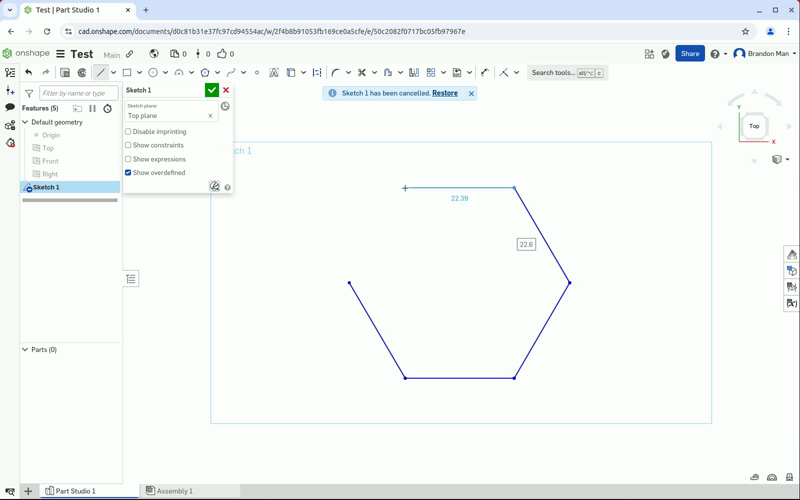
key_up(shift)
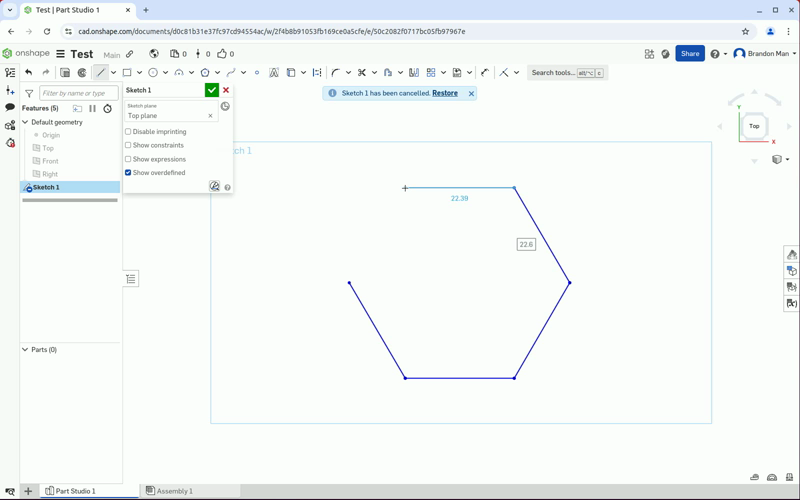
key_down(shift)
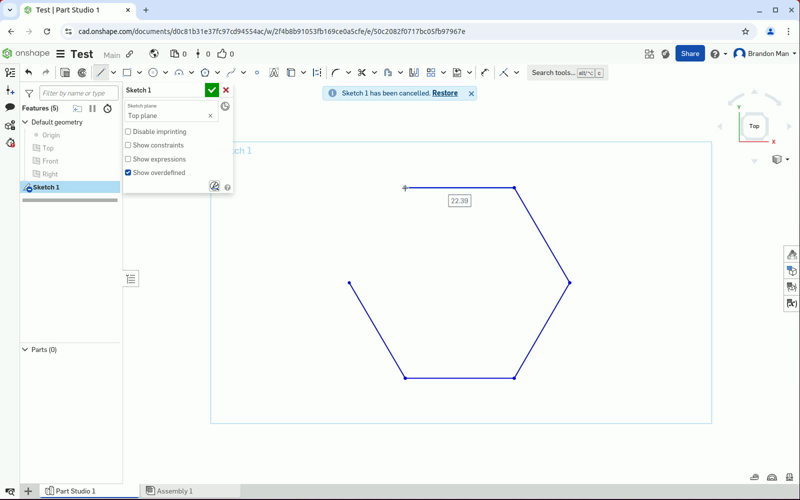
mouse_move(349, 282)
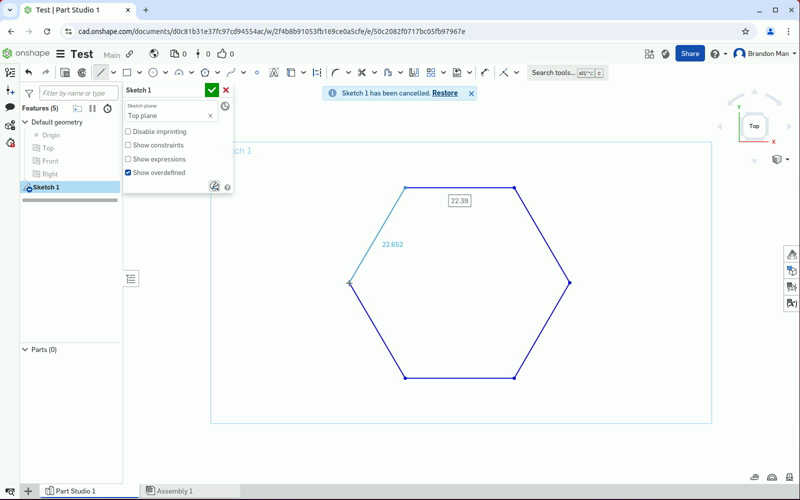
key_up(shift)
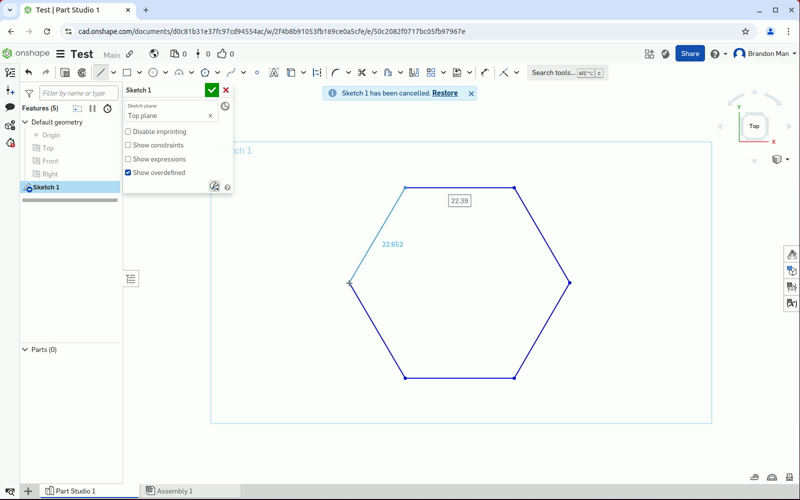
click(349, 282)
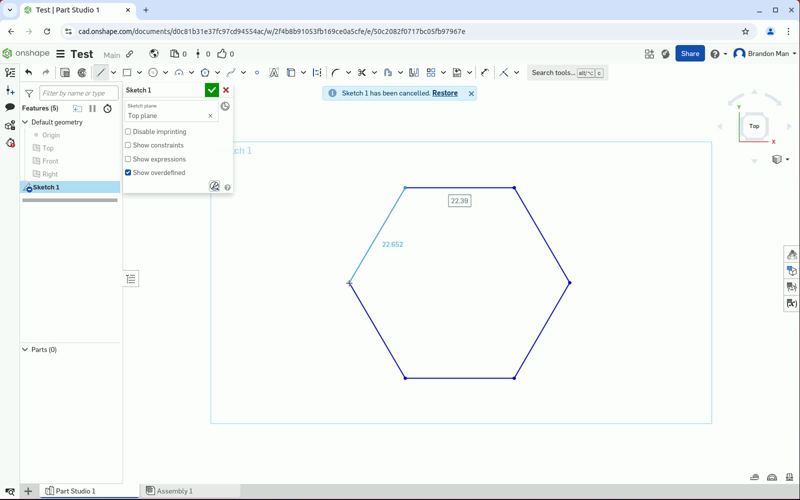
key(esc)
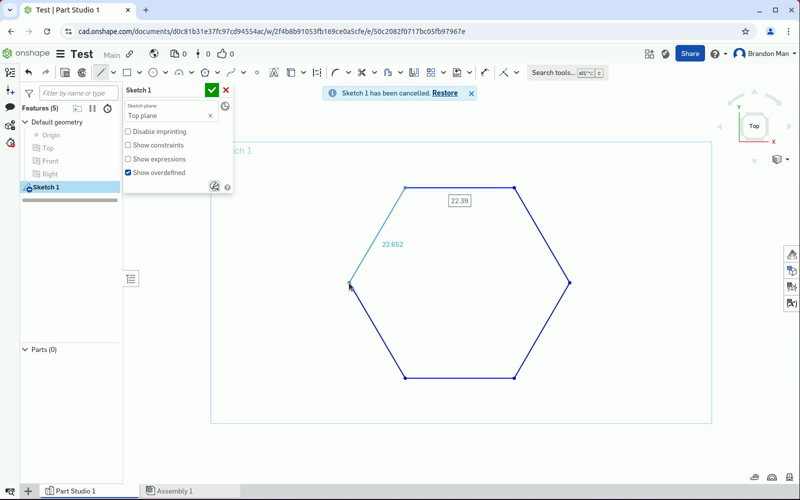
mouse_move(430, 354)
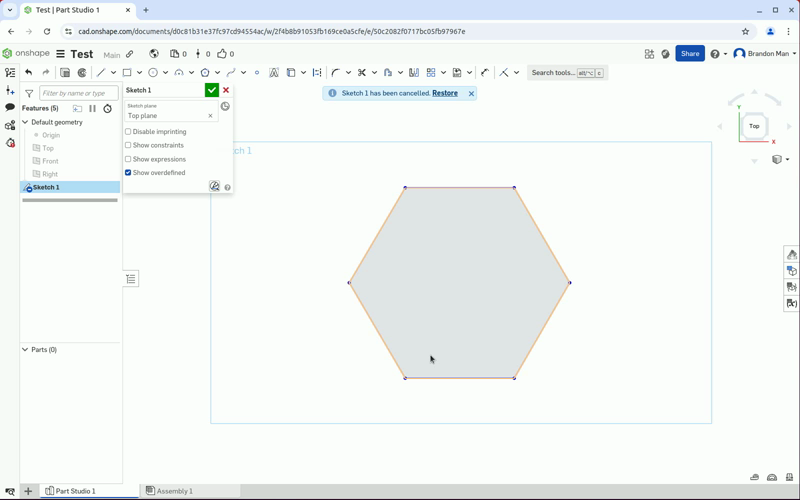
click(430, 354)
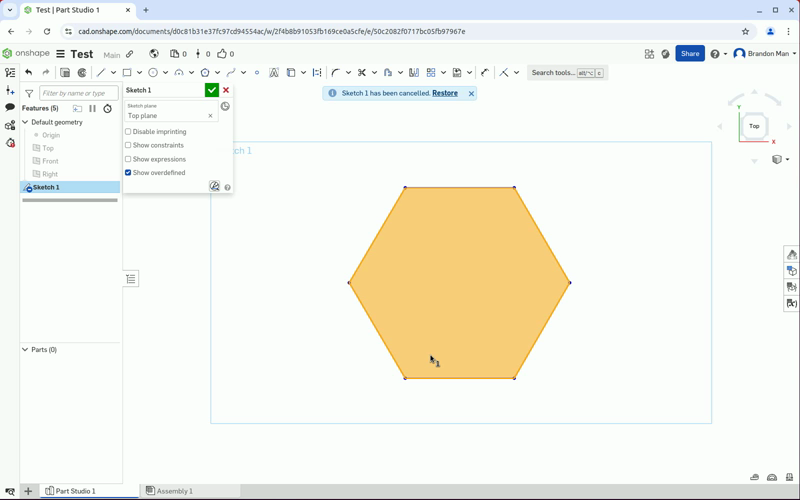
mouse_move(73, 352)
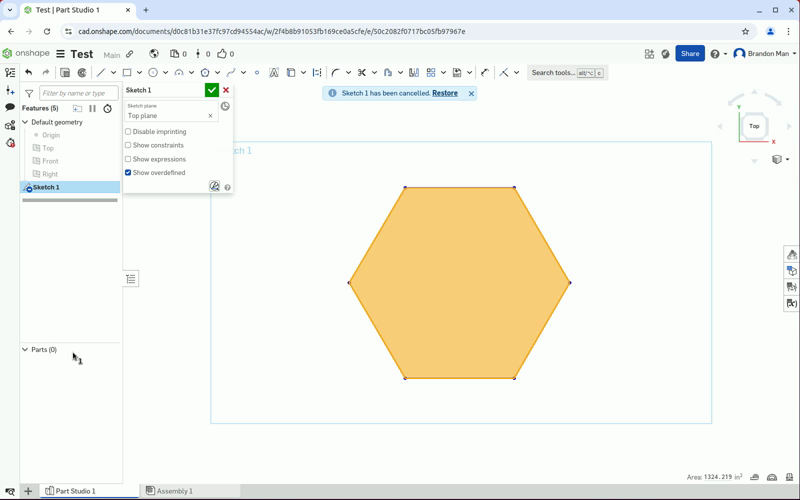
key(shift+y)
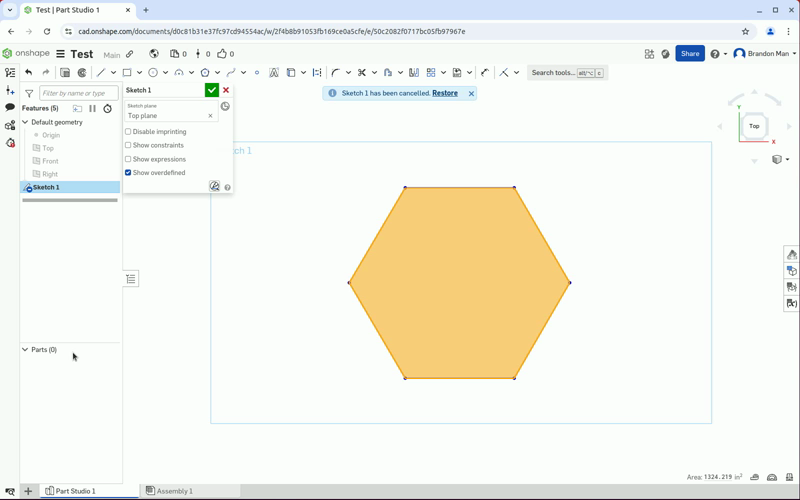
key(shift+e)
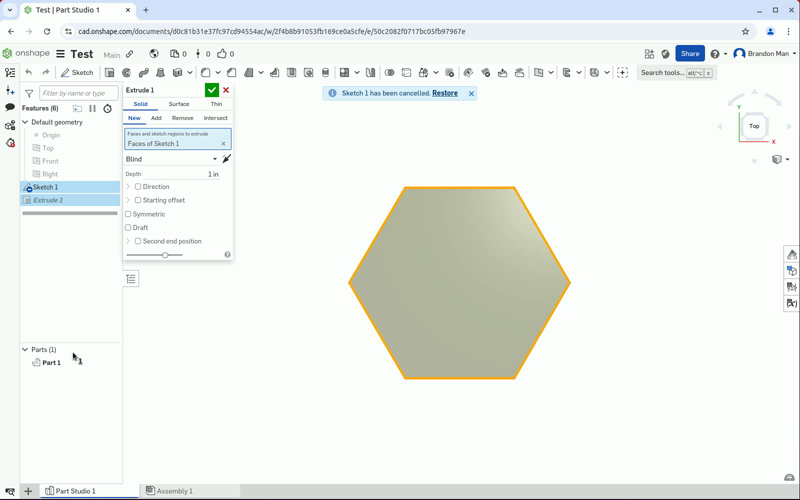
mouse_move(143, 106)
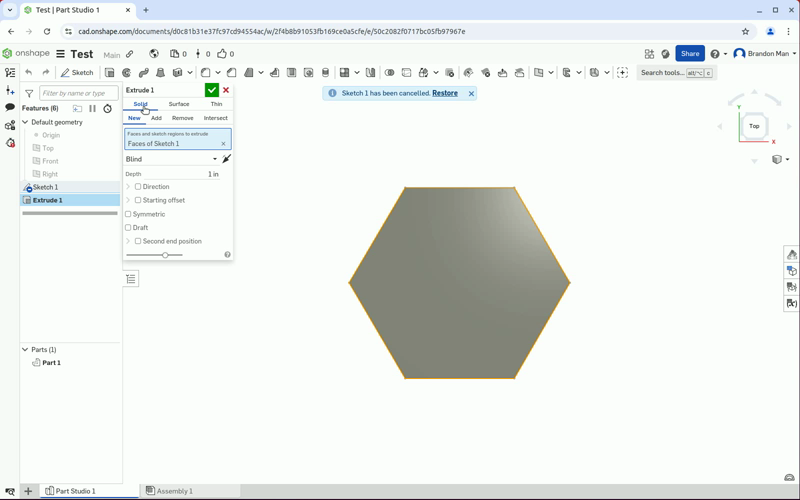
click(143, 106)
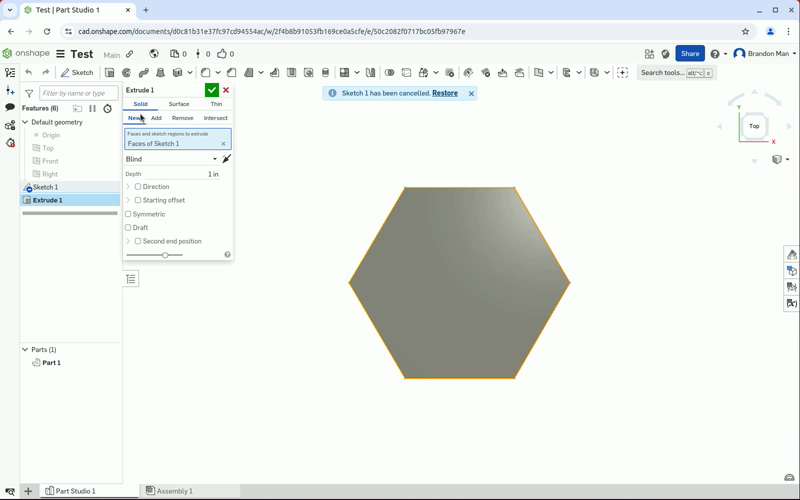
mouse_move(137, 120)
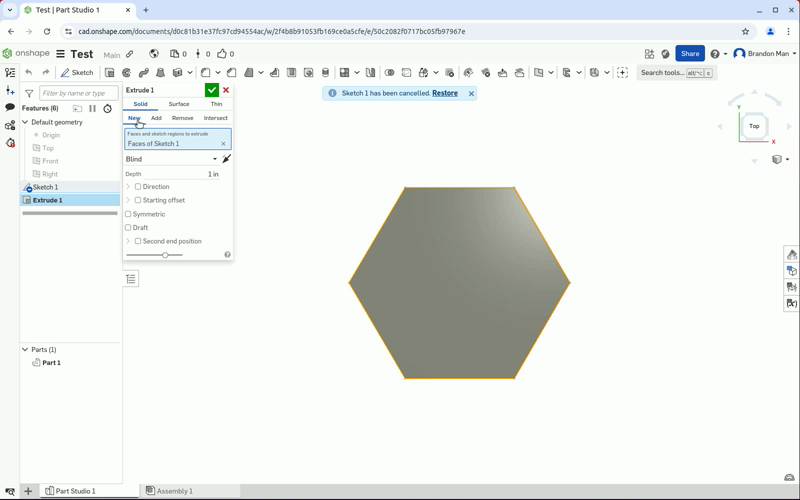
click(137, 120)
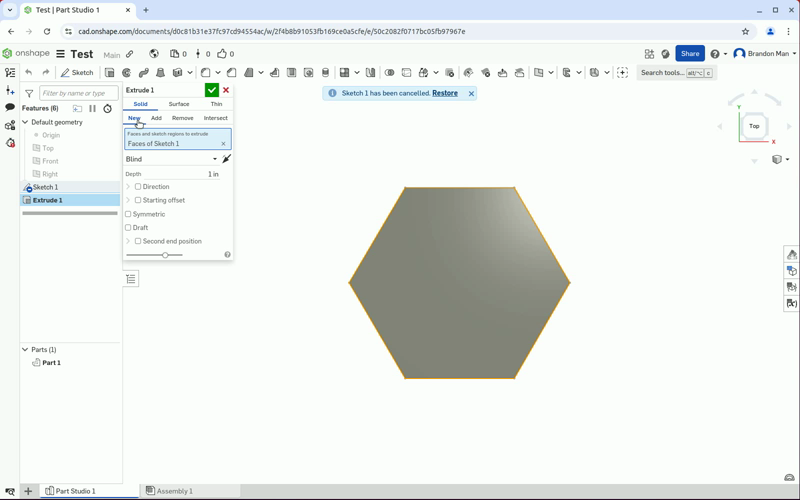
key(tab, 4)
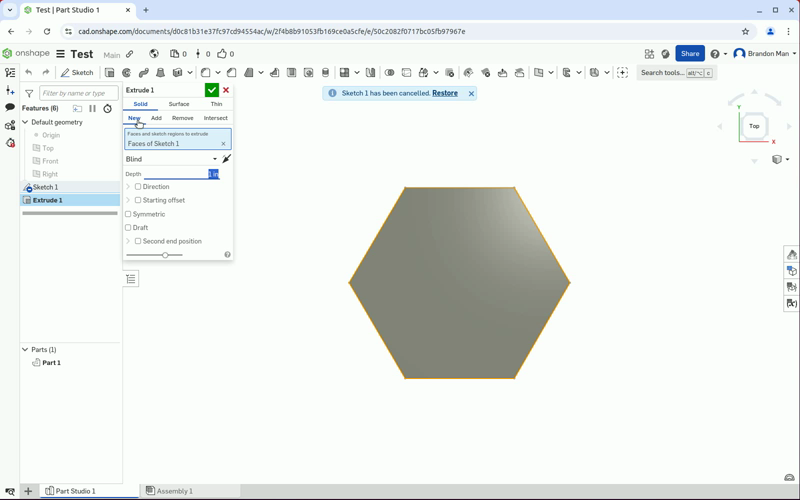
text(15.405)
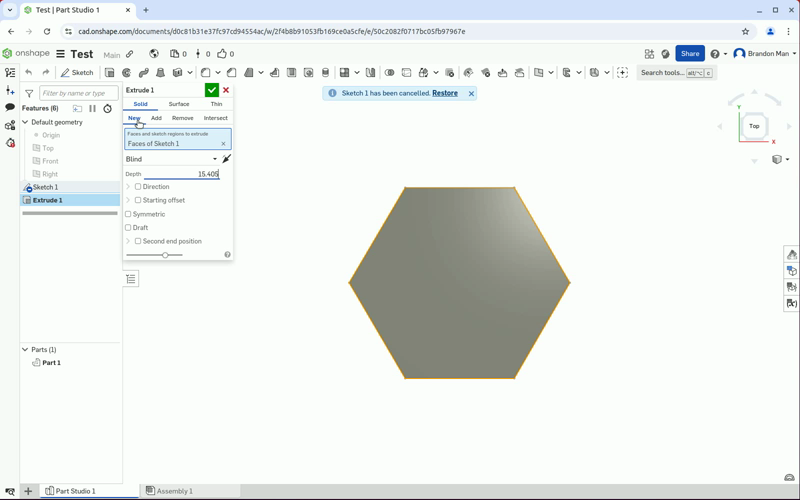
key(enter)
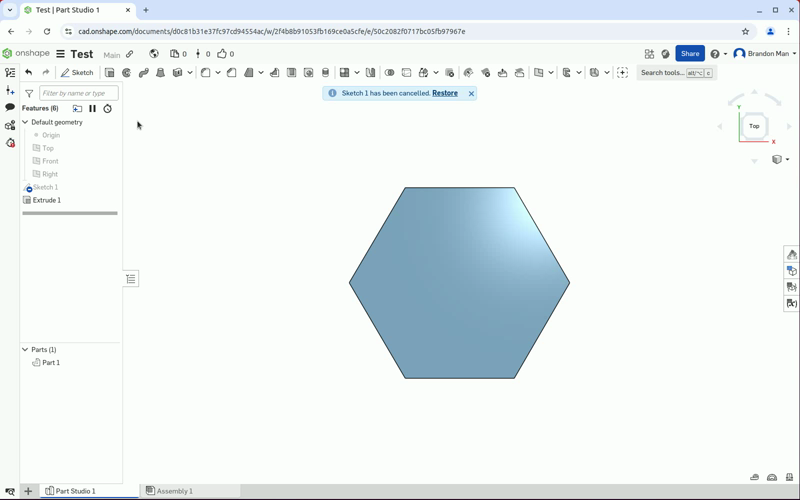
key(shift+h)
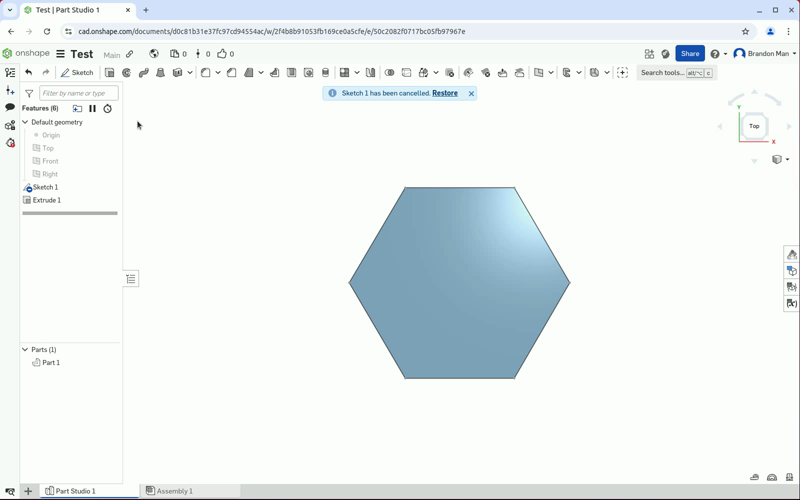
key(shift+h)
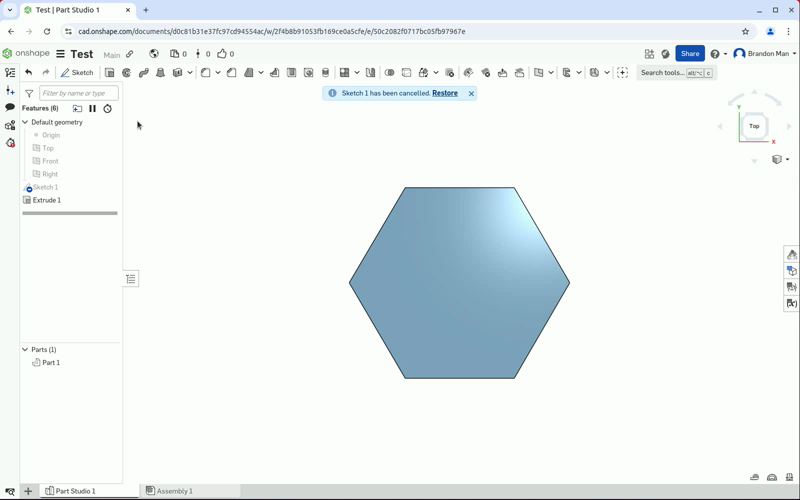
mouse_move(73, 189)
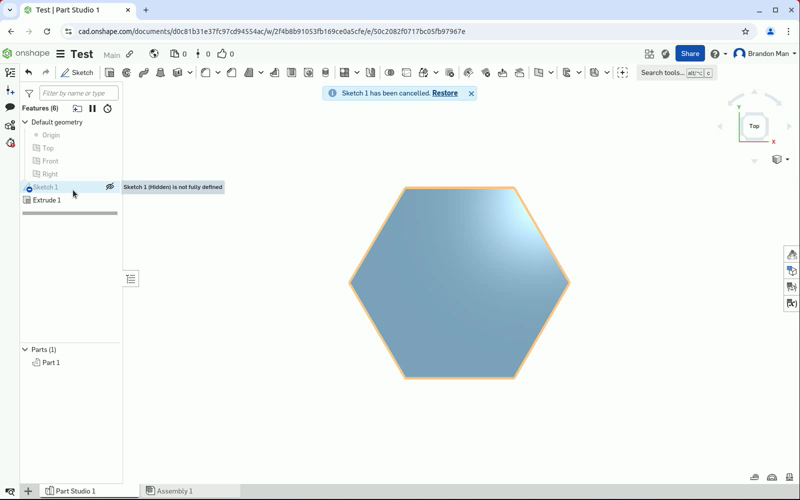
click(73, 189)
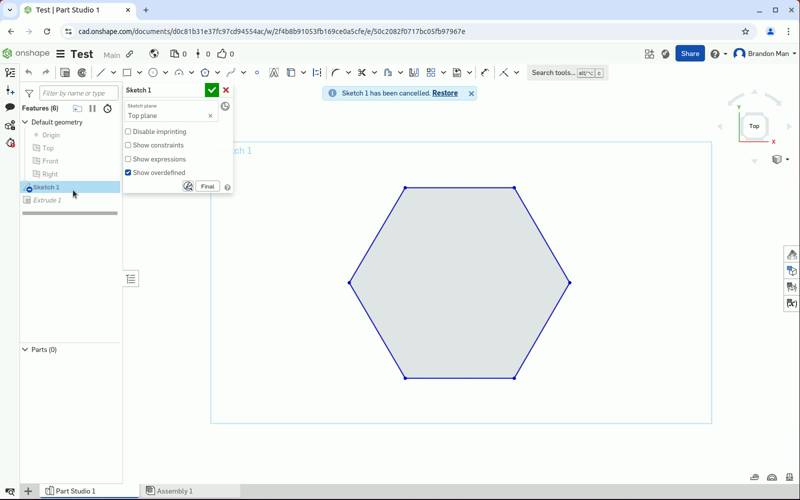
mouse_move(229, 92)
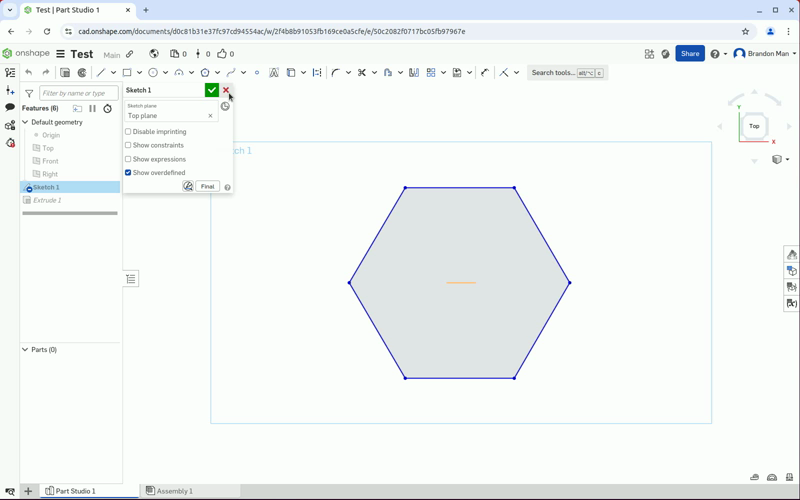
click(229, 92)
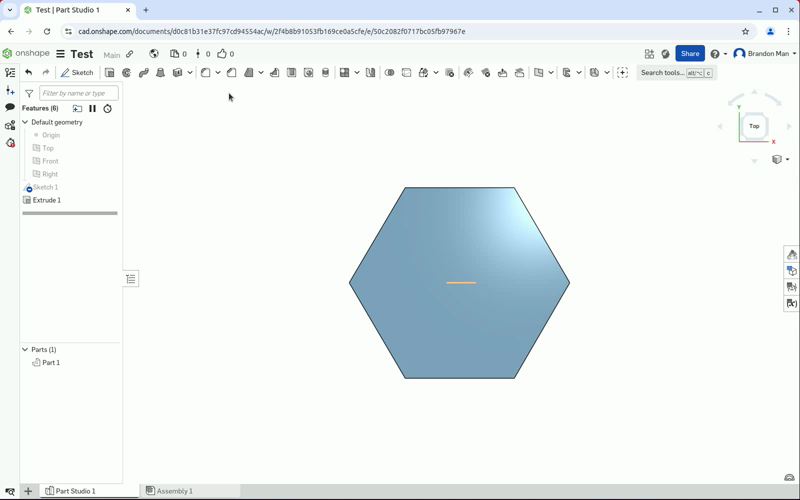
mouse_move(541, 75)
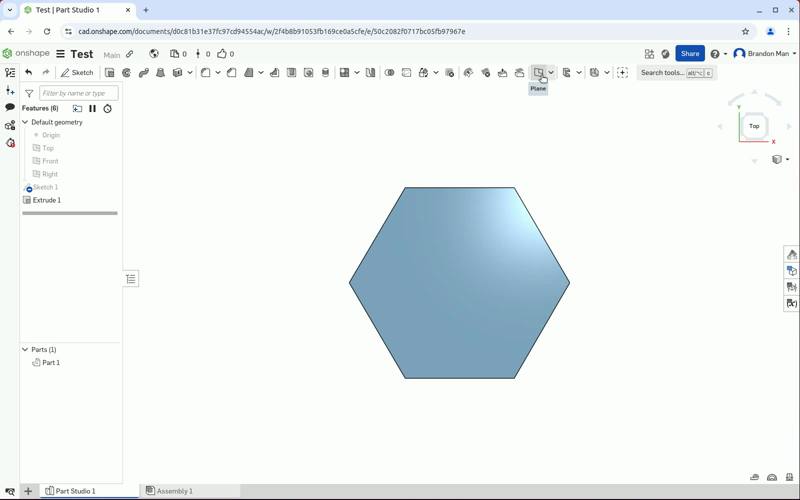
click(541, 75)
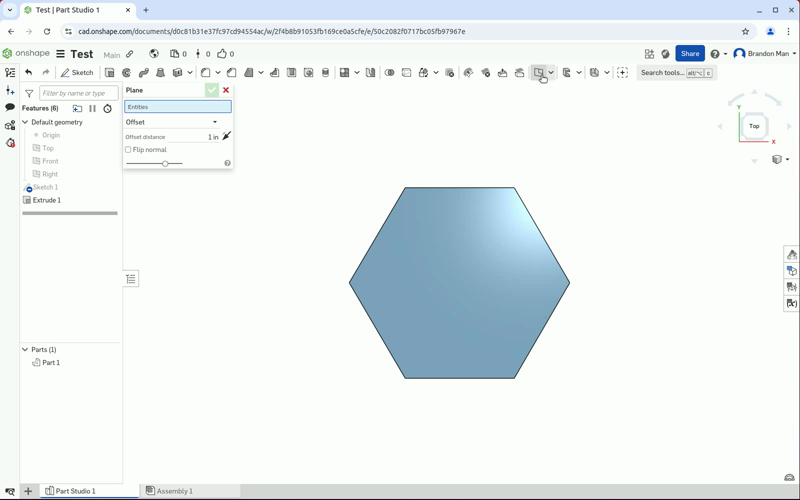
mouse_move(73, 150)
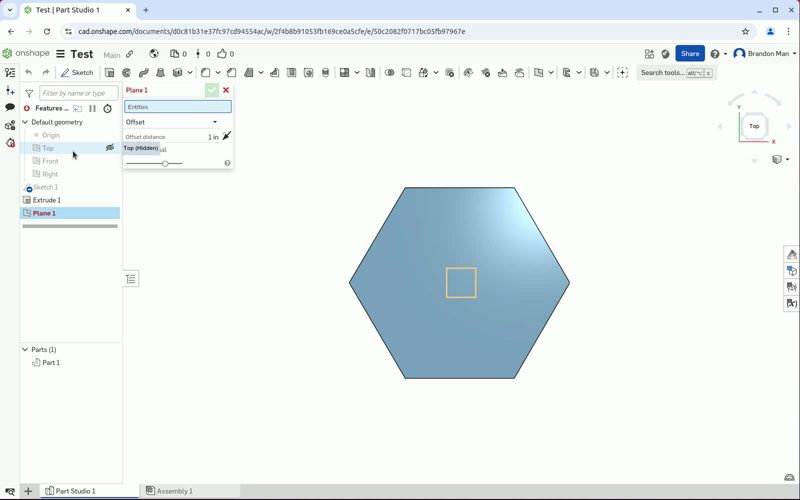
click(73, 150)
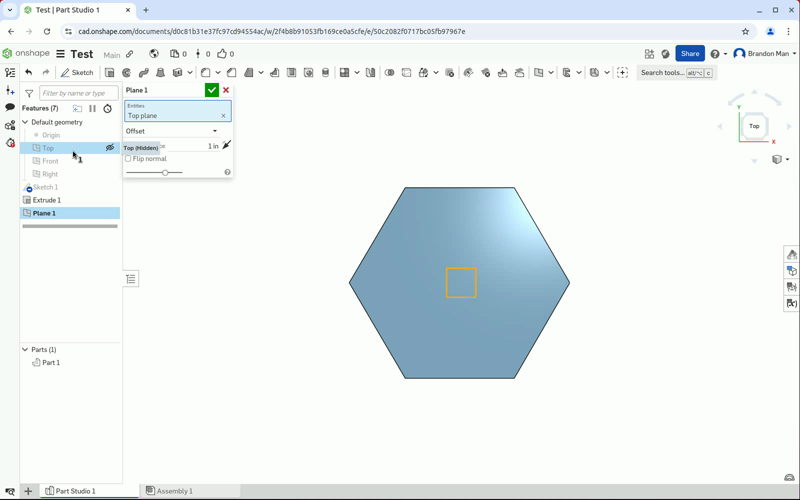
key(tab, 2)
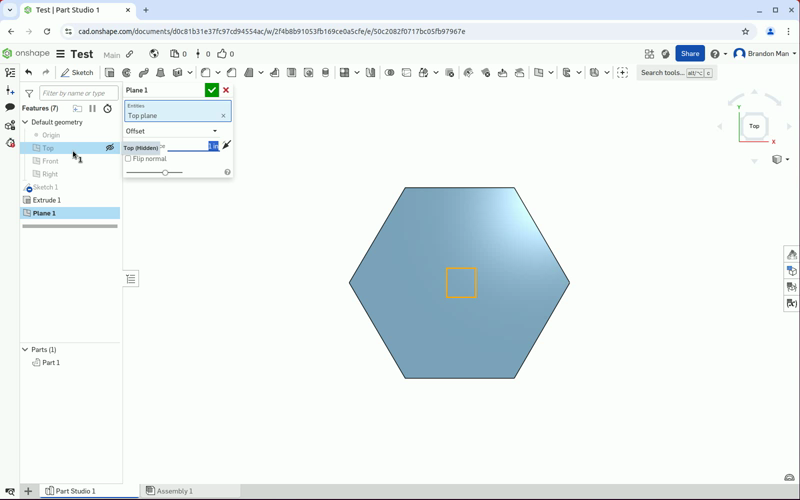
text(15.405)
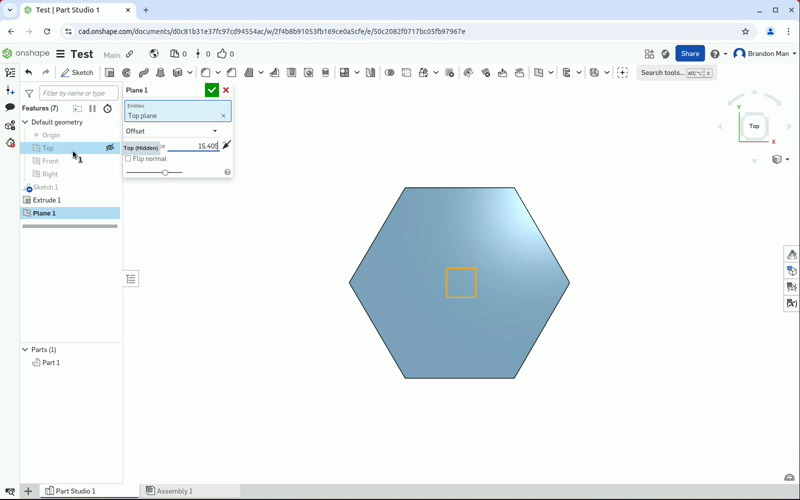
key(enter, 2)
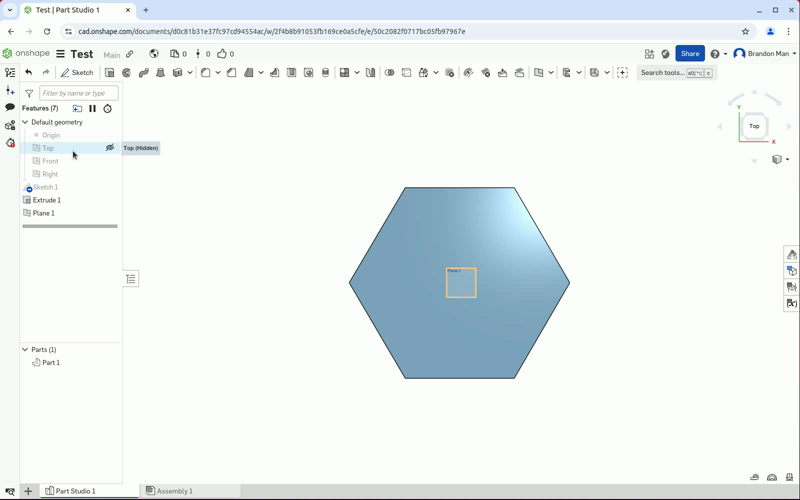
key(shift+s)
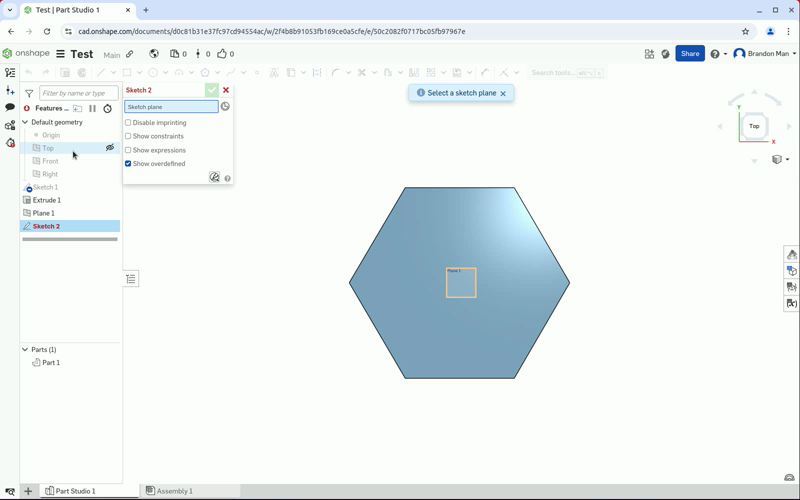
mouse_move(73, 215)
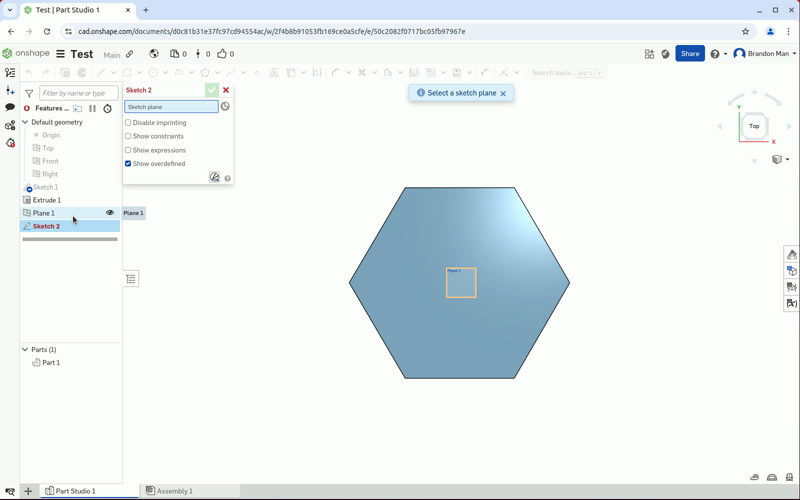
click(73, 215)
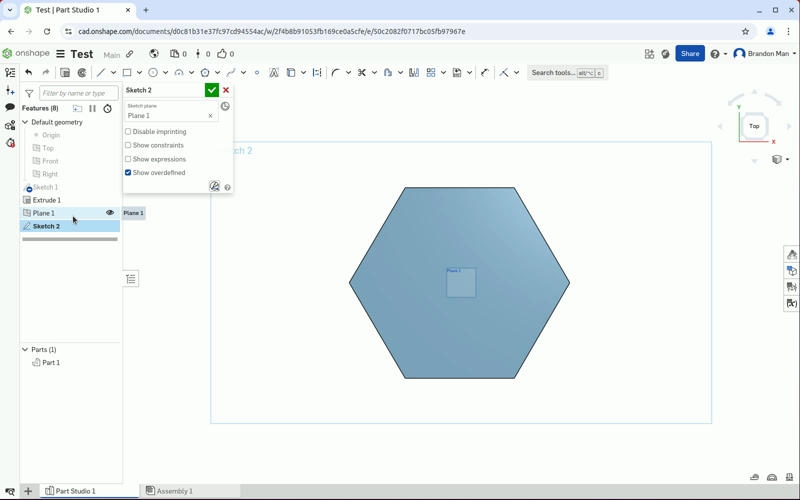
mouse_move(73, 352)
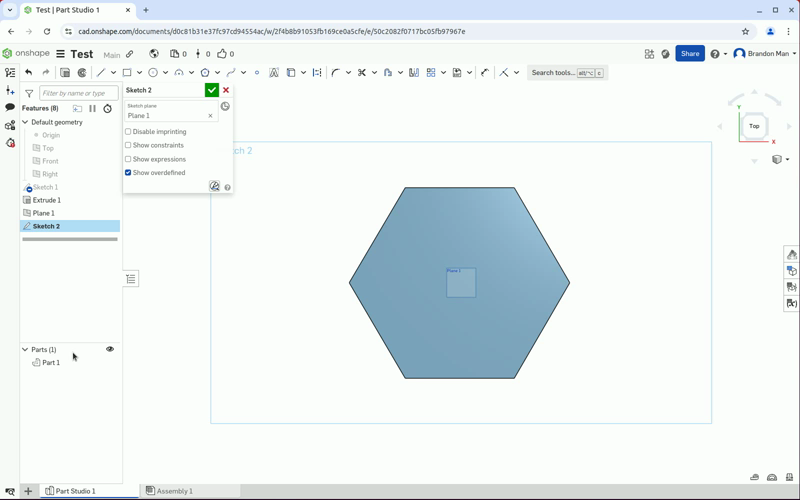
key(y)
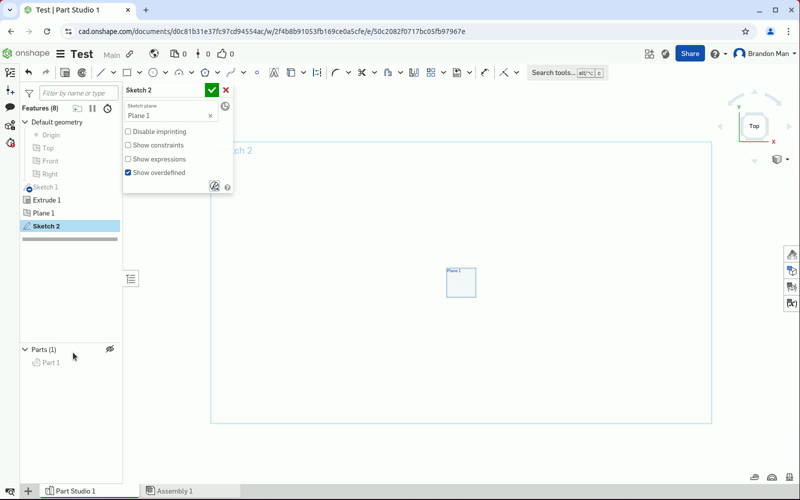
key(c)
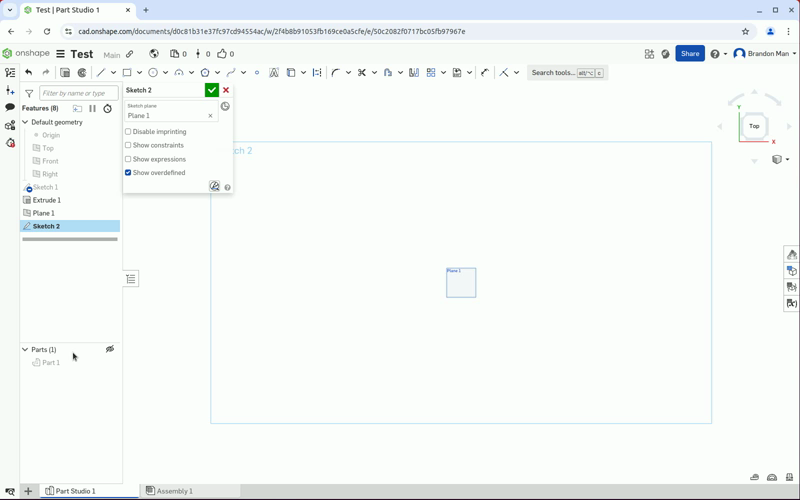
key_down(shift)
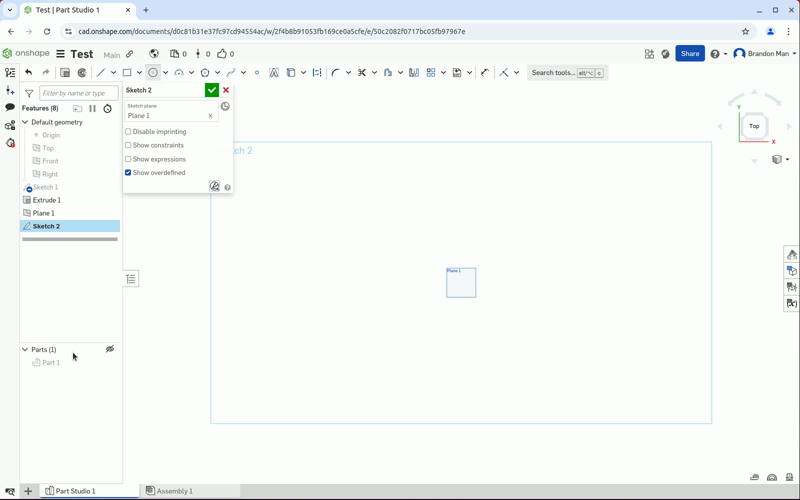
mouse_move(461, 282)
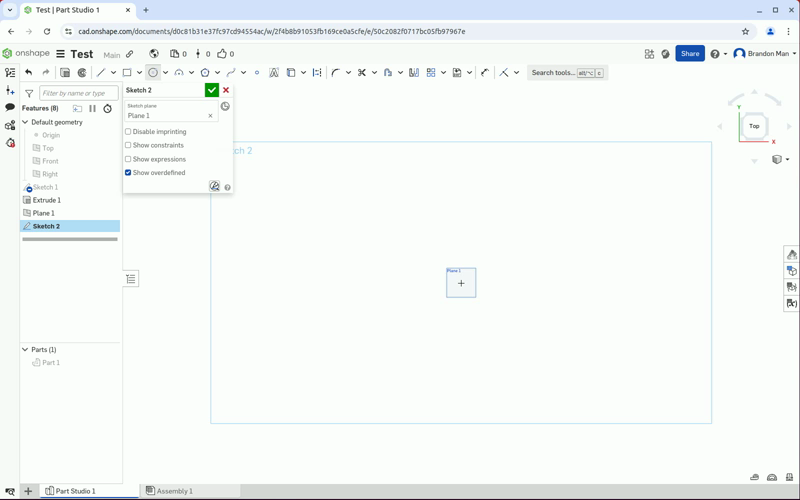
click(461, 282)
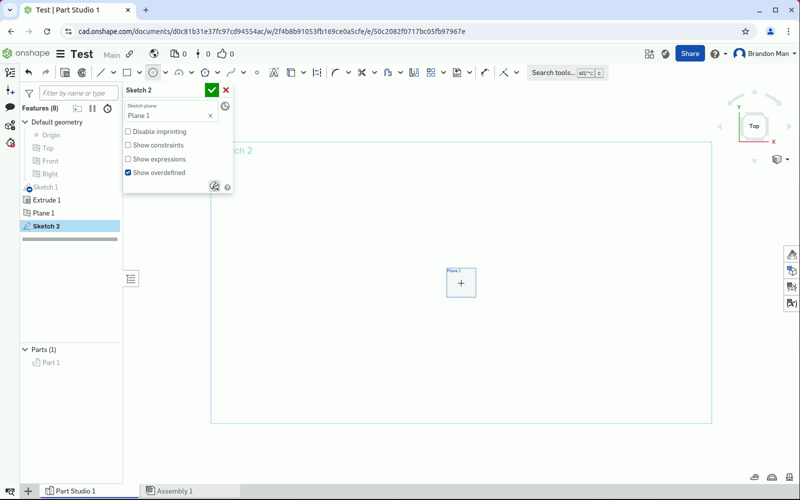
key_up(shift)
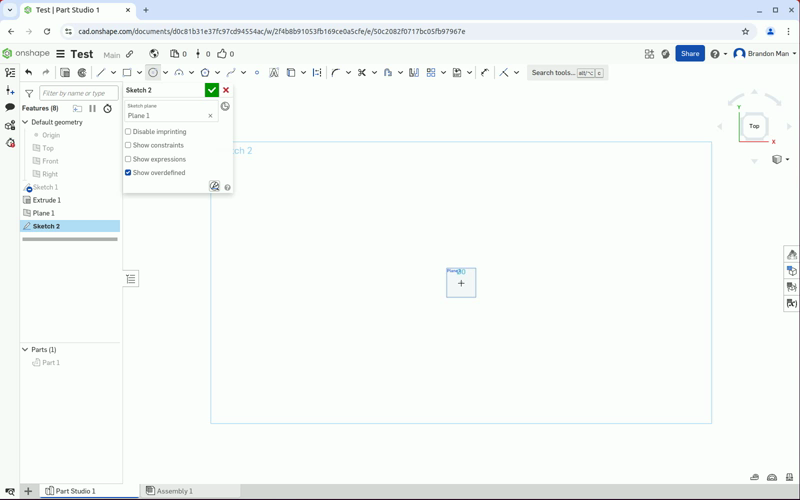
mouse_move(552, 282)
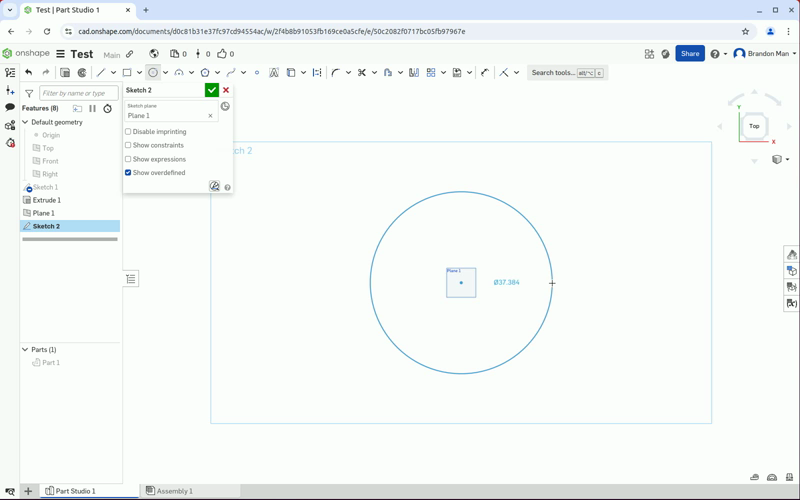
click(552, 282)
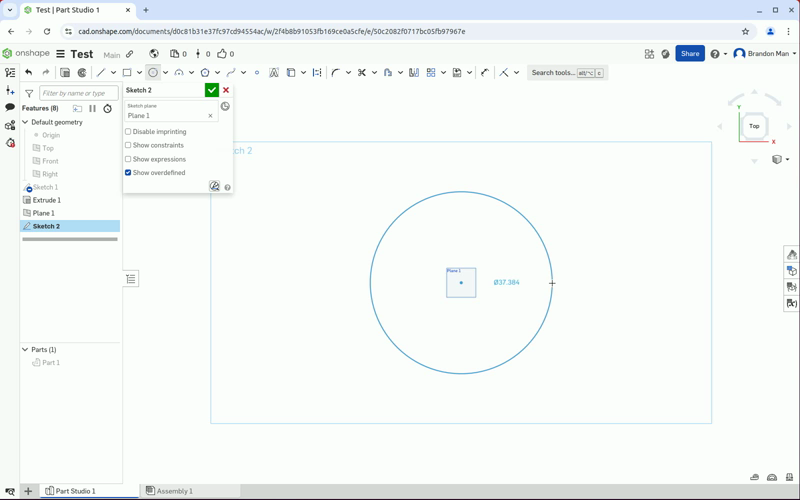
key(esc)
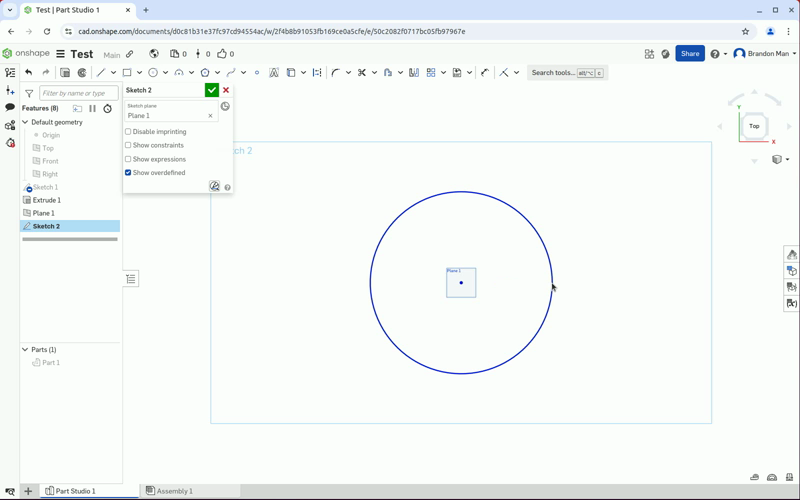
mouse_move(477, 257)
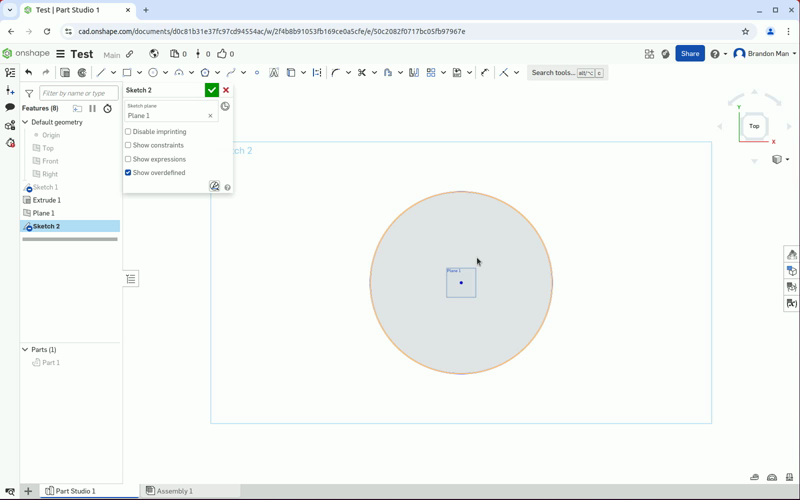
click(477, 257)
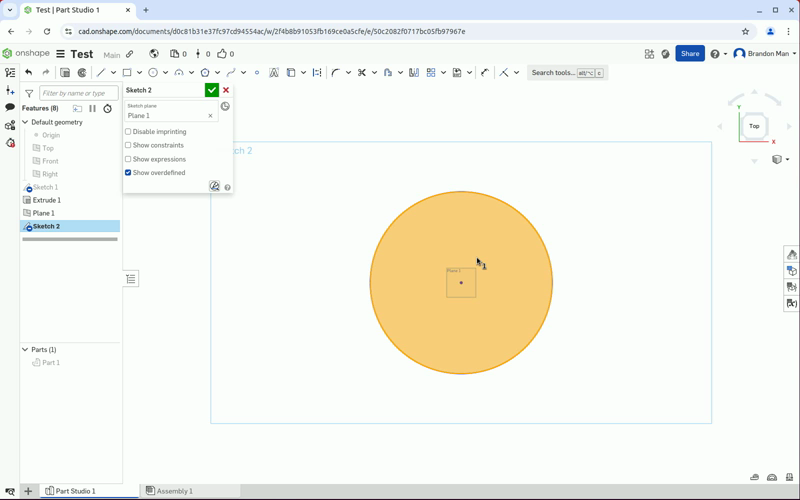
mouse_move(73, 352)
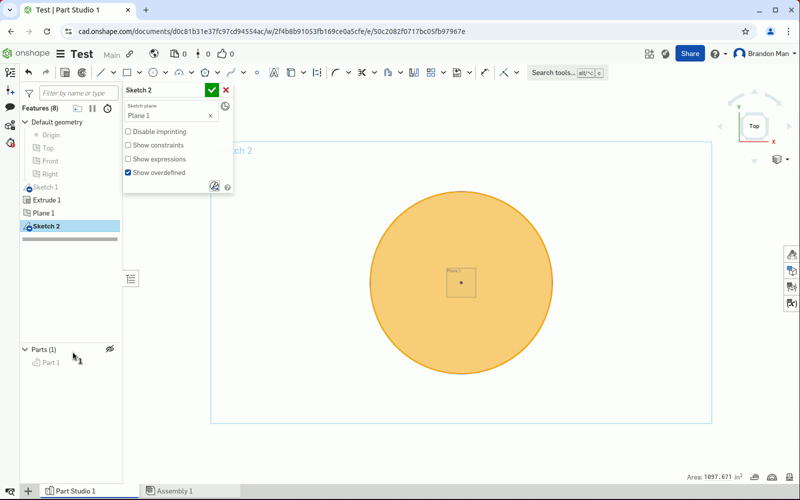
key(shift+y)
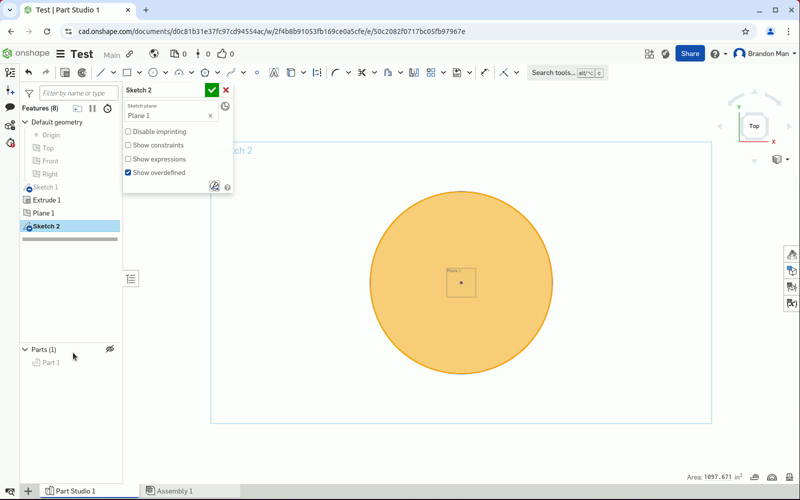
key(shift+e)
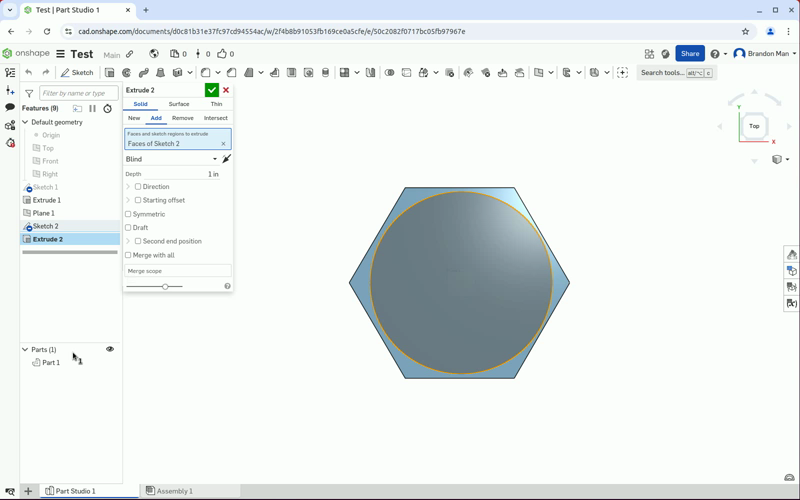
mouse_move(143, 106)
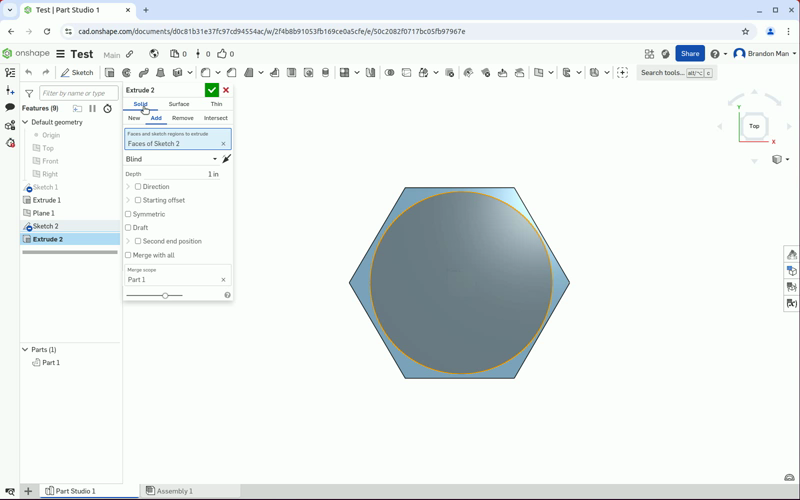
click(143, 106)
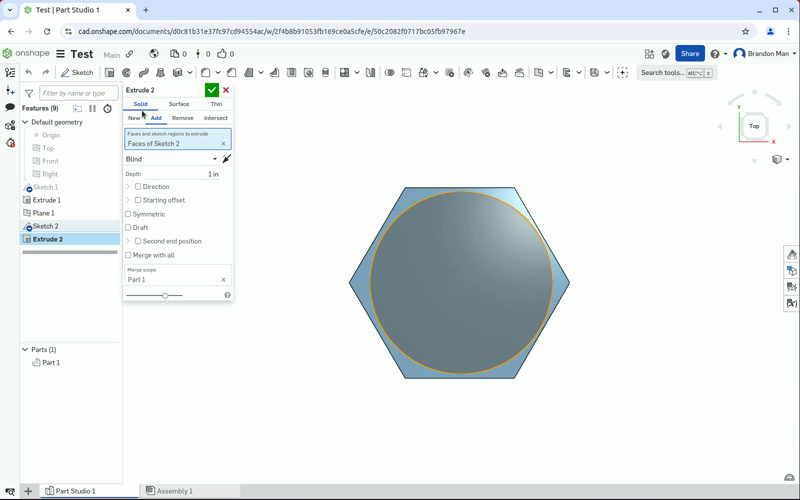
mouse_move(137, 120)
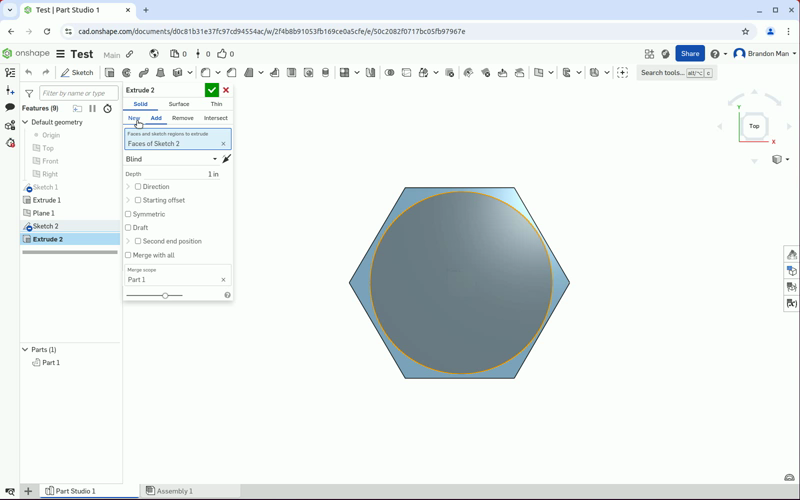
click(137, 120)
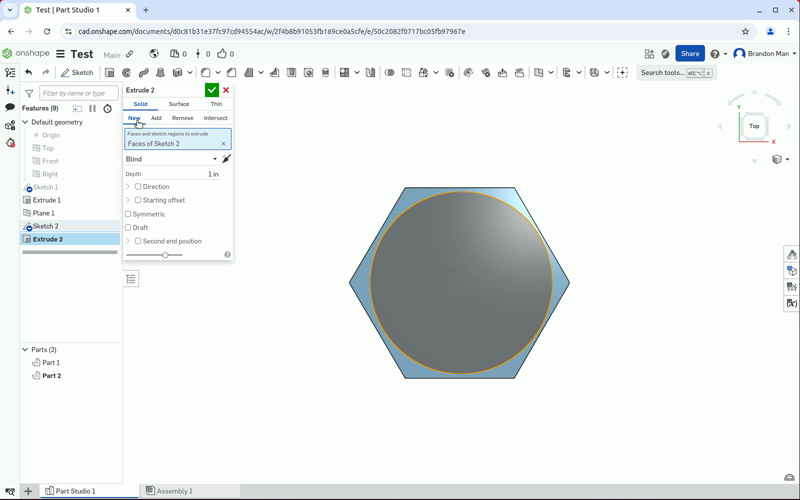
key(tab, 4)
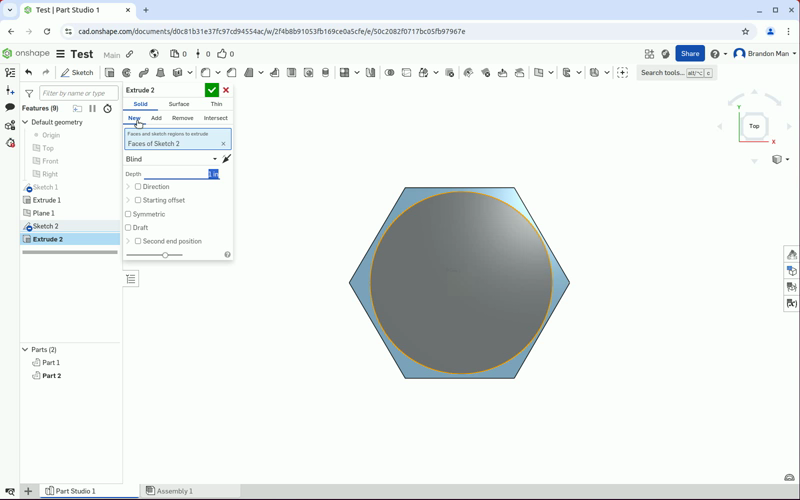
text(7.703)
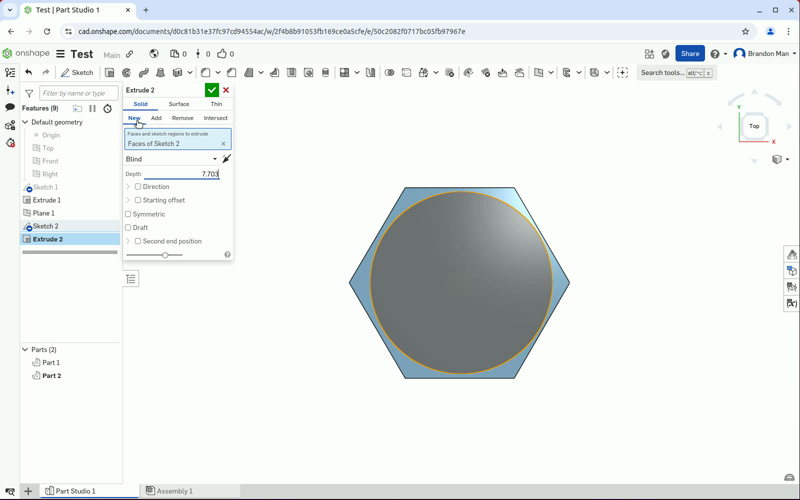
key(enter)
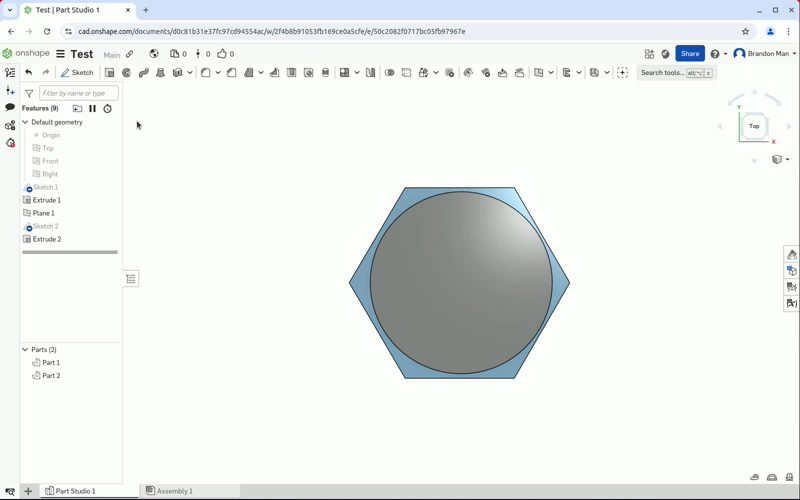
key(shift+h)
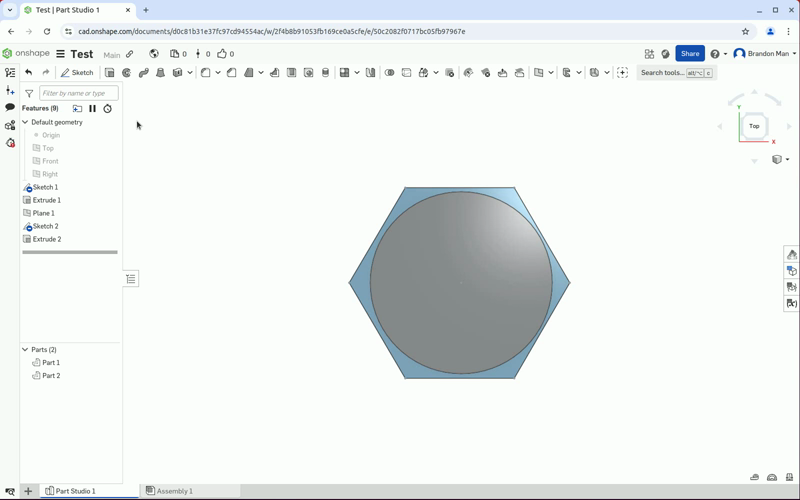
key(shift+h)
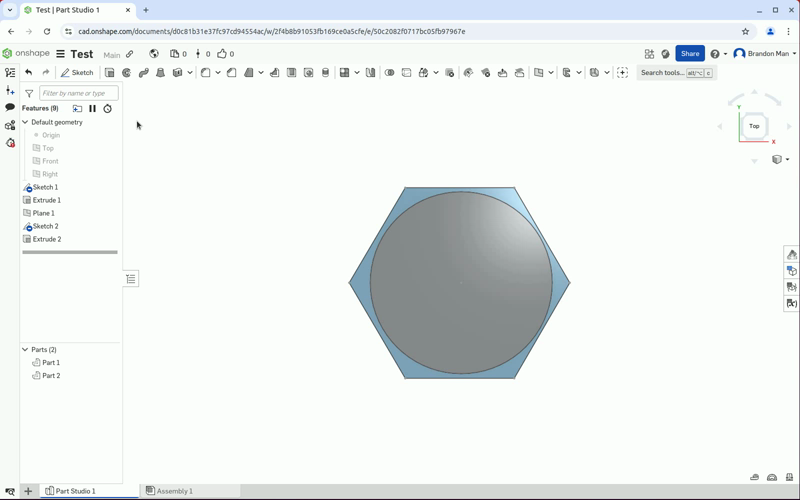
key(shift+7)
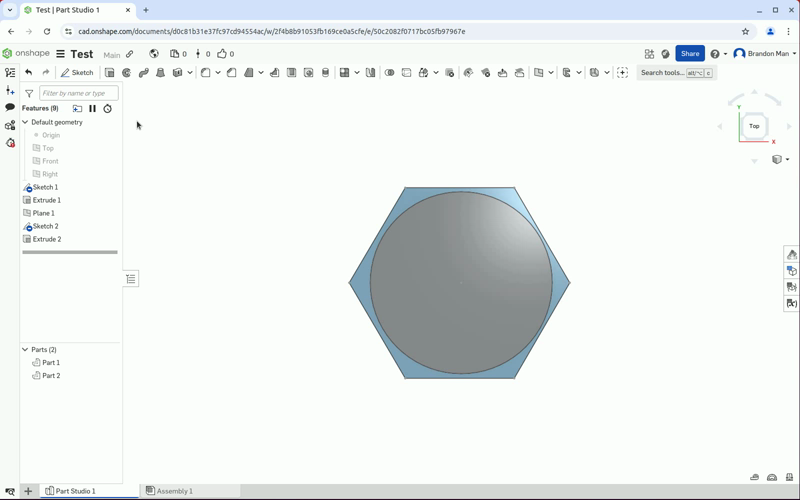
key(up, 3)
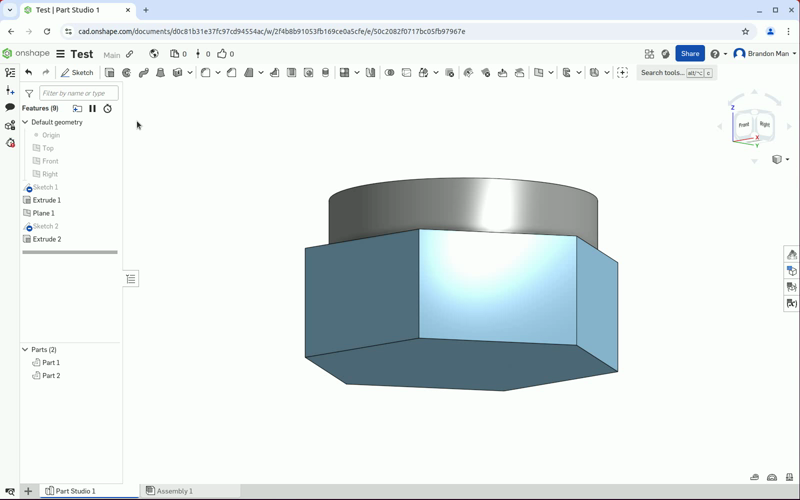
key(left, 3)
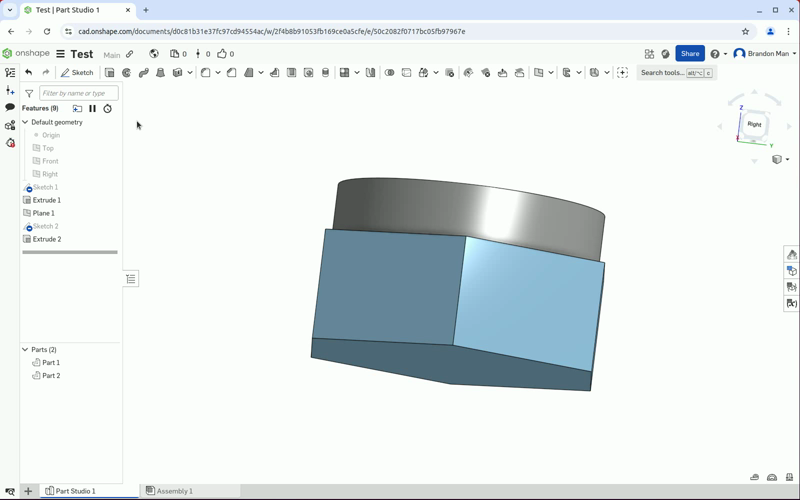
key(right, 3)
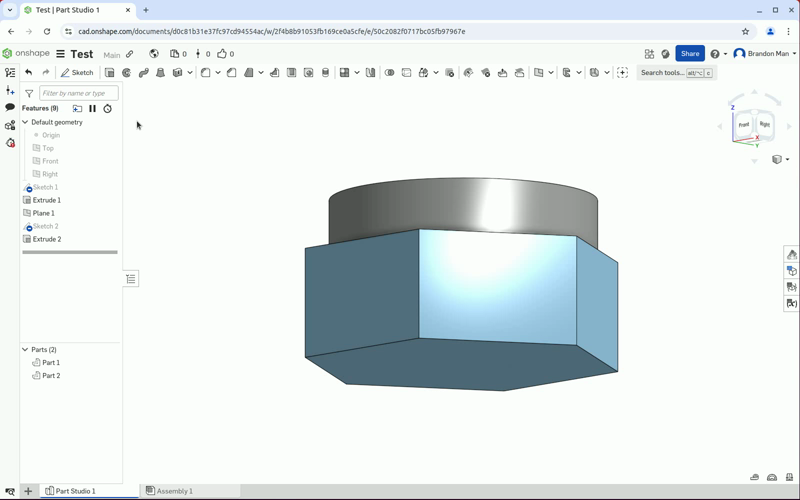
key(down, 3)
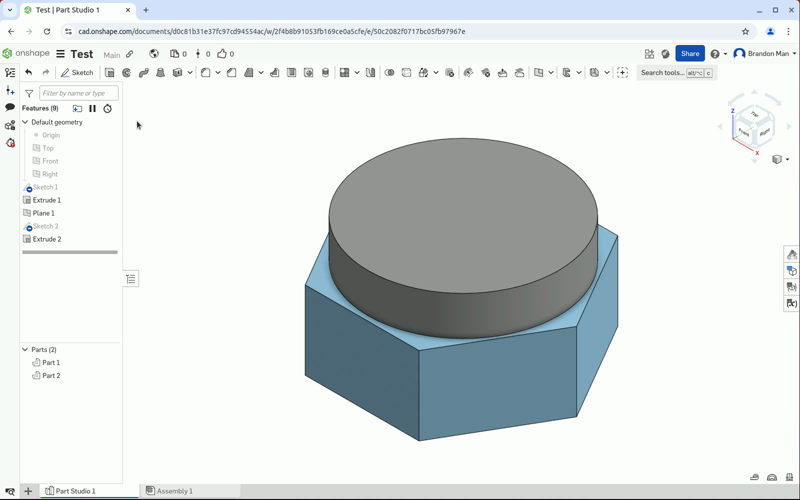
mouse_move(73, 189)
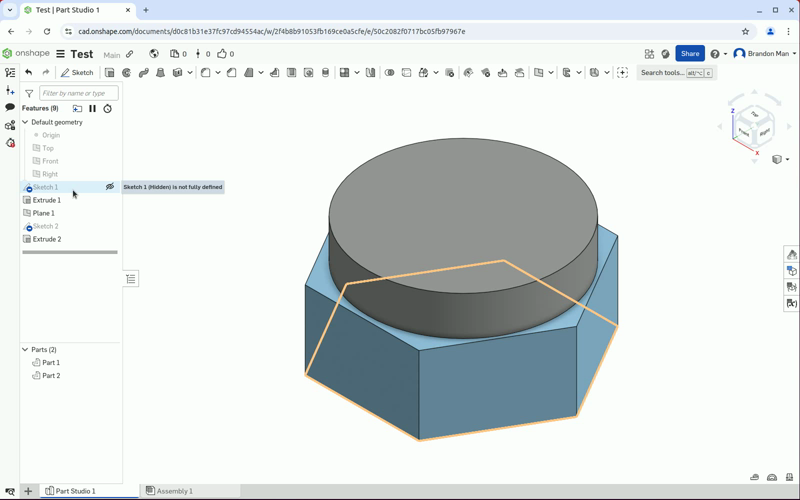
click(73, 189)